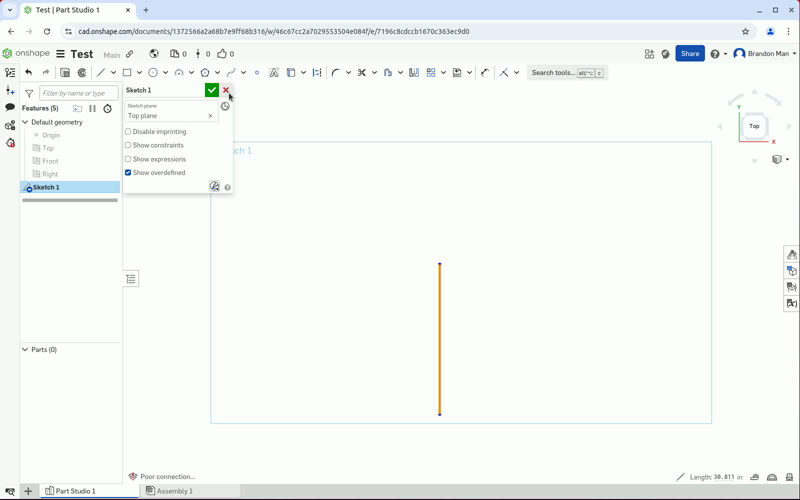
key(shift+h)
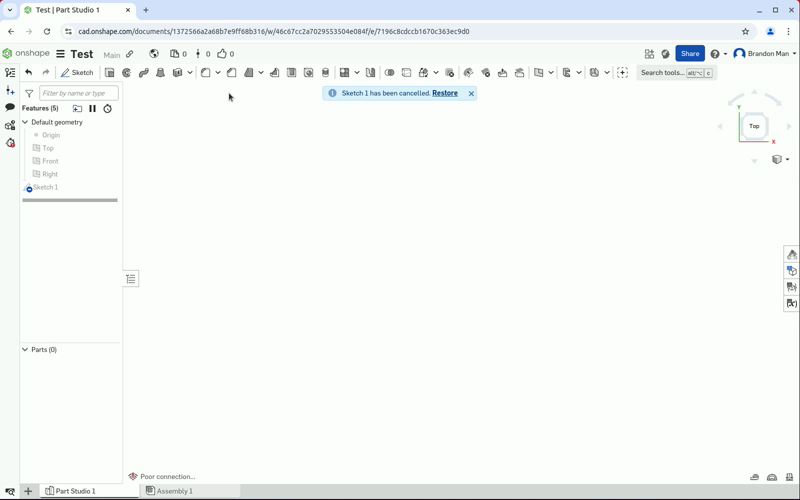
mouse_move(73, 352)
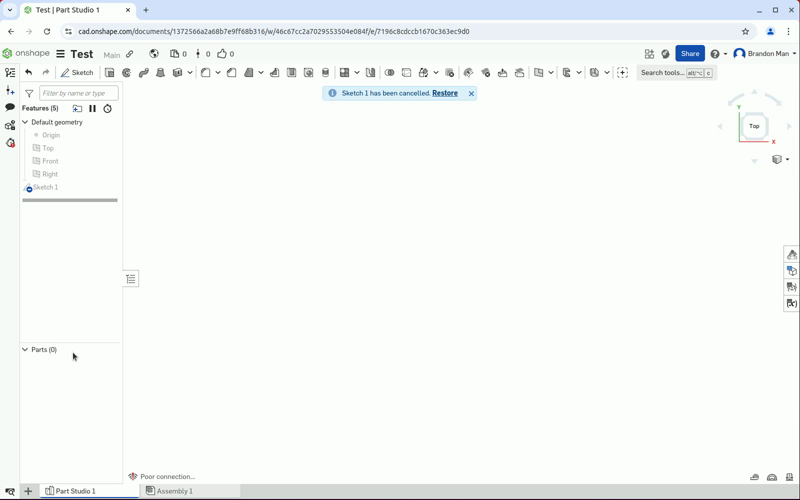
key(y)
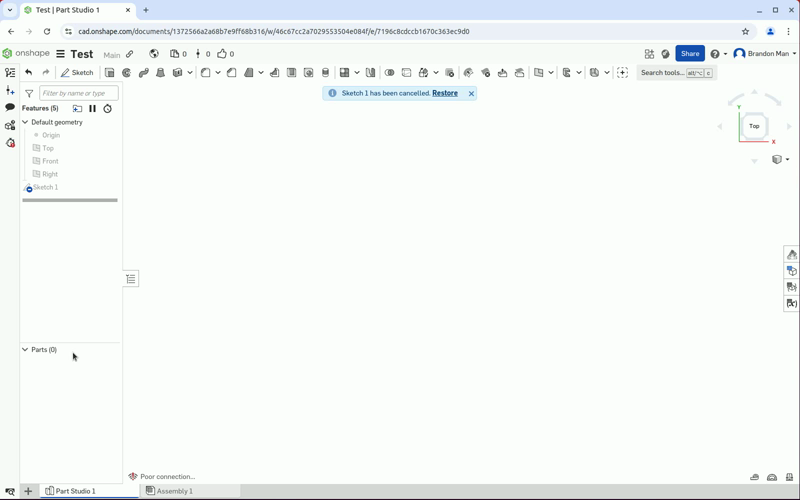
key(shift+p)
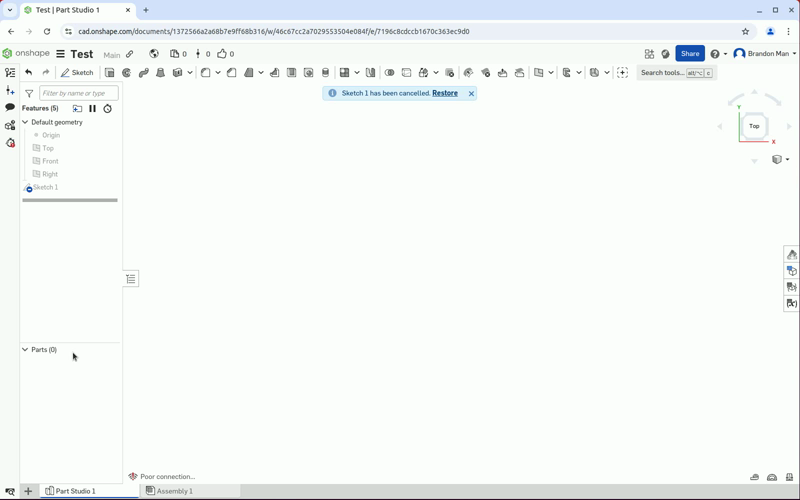
key(space)
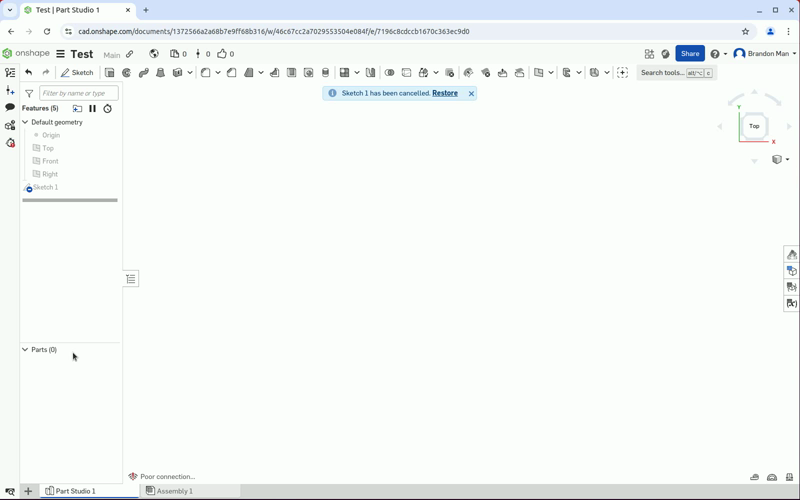
key_down(shift)
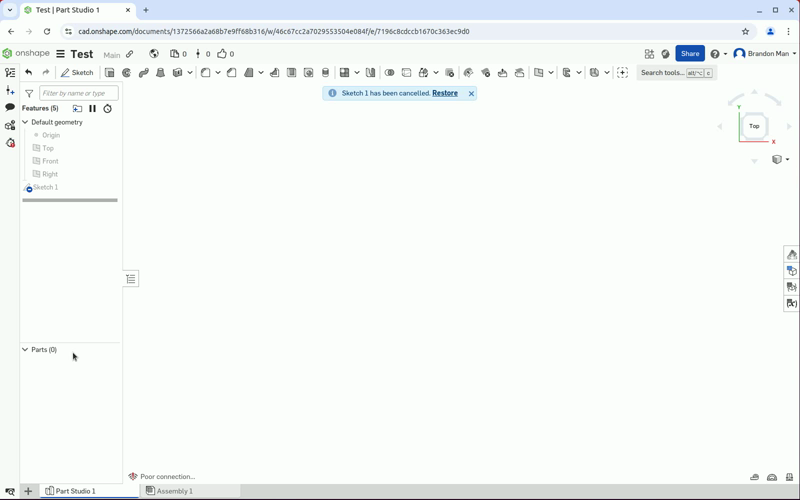
key(up)
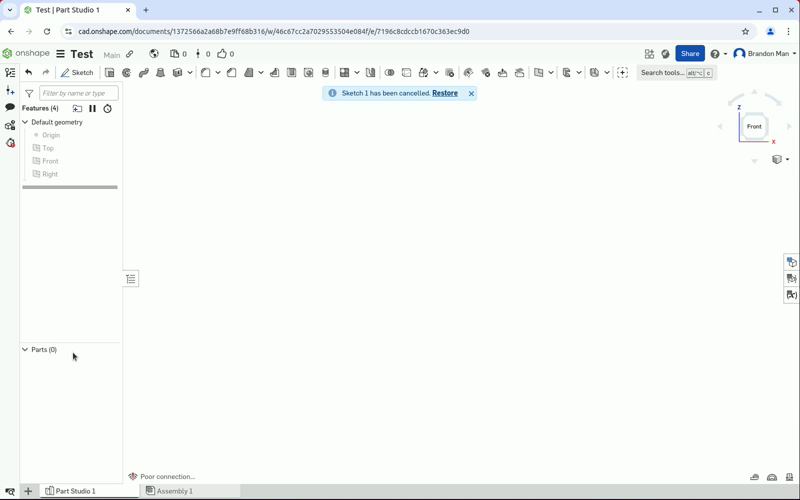
key_up(shift)
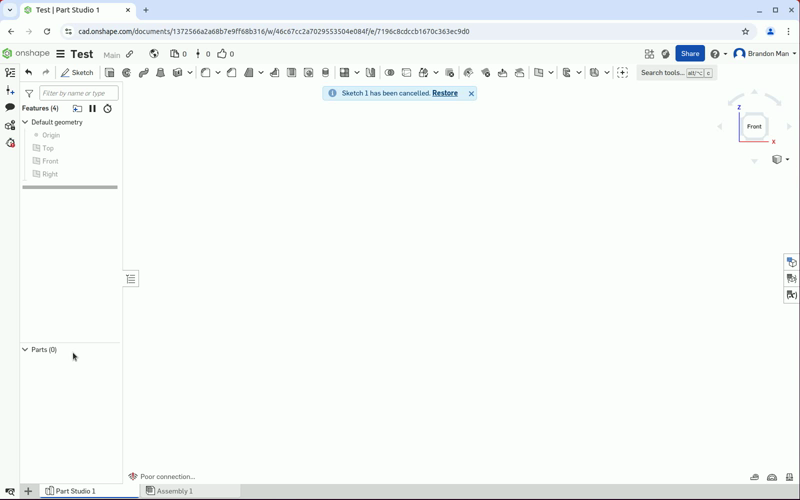
mouse_move(73, 352)
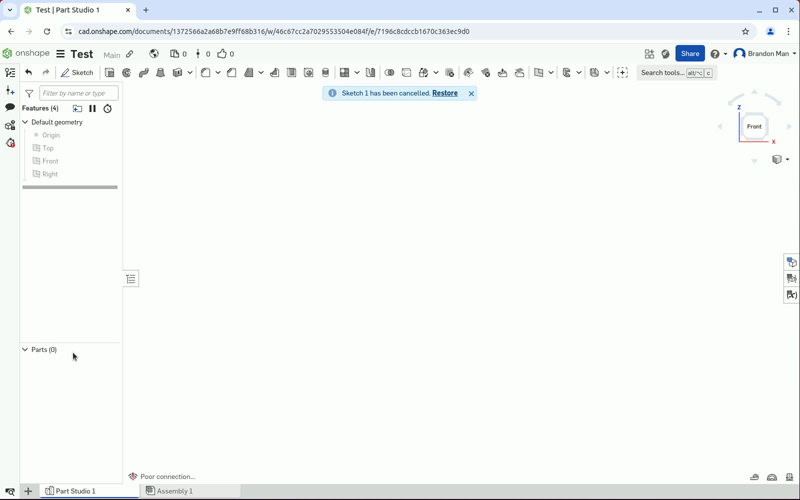
key(shift+y)
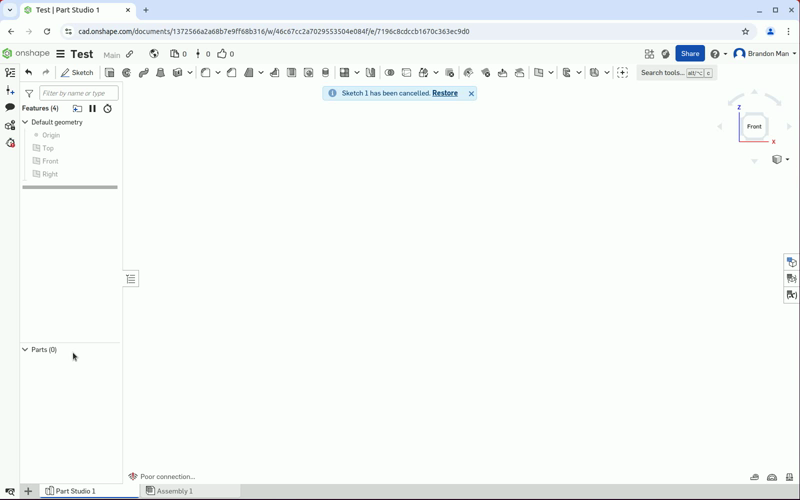
key(shift+s)
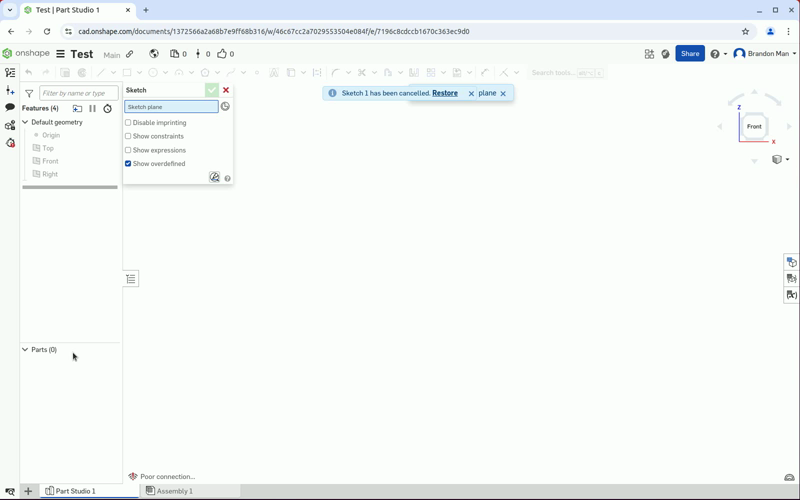
mouse_move(73, 163)
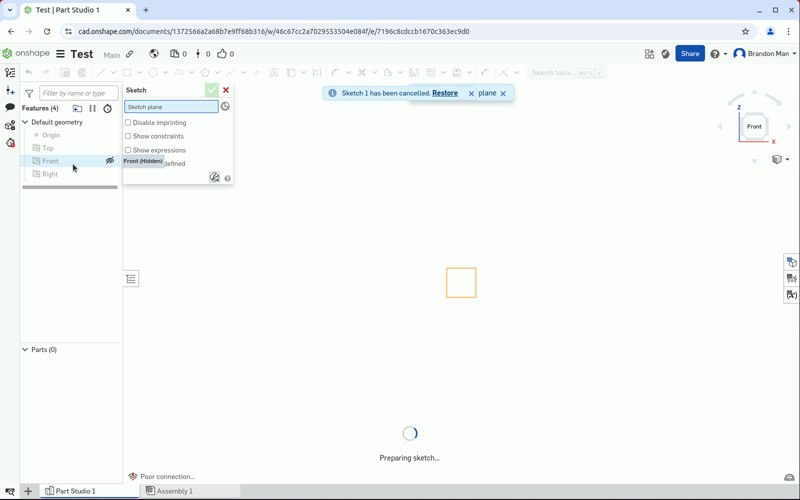
click(73, 163)
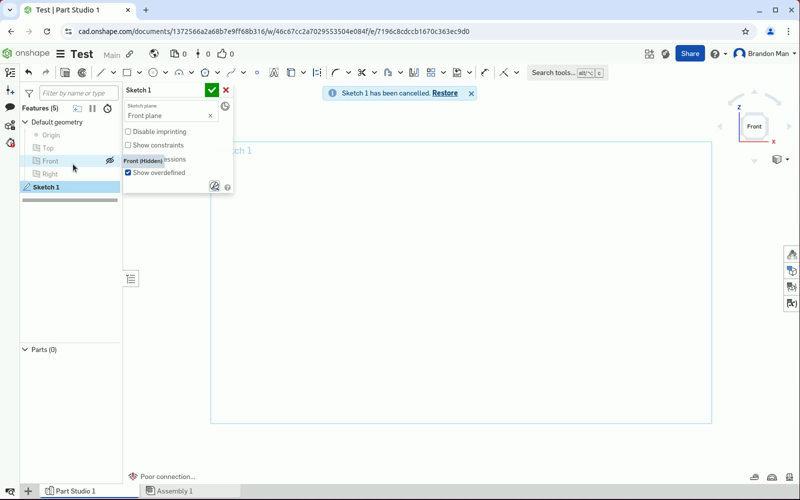
mouse_move(73, 352)
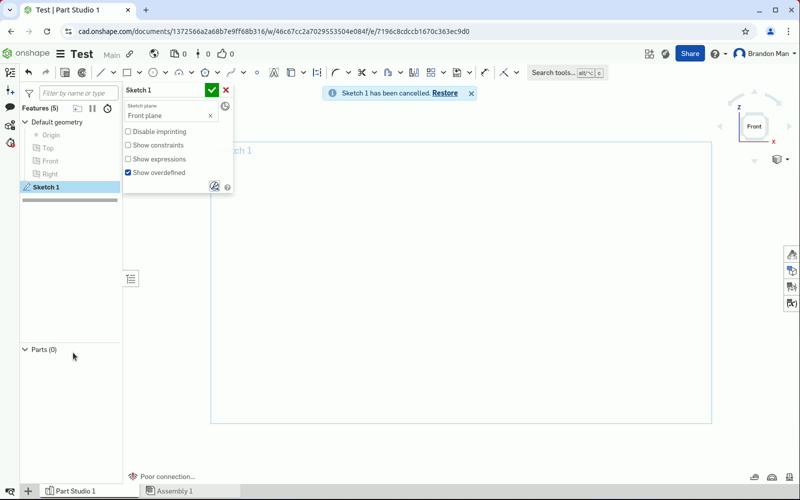
key(y)
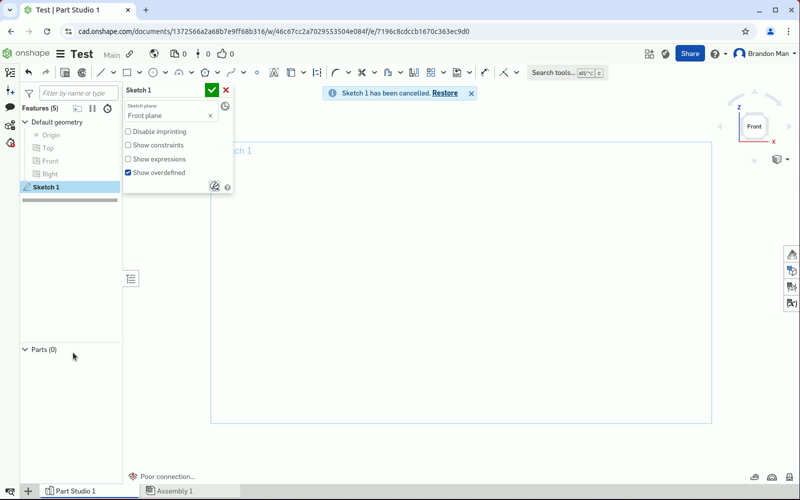
key(c)
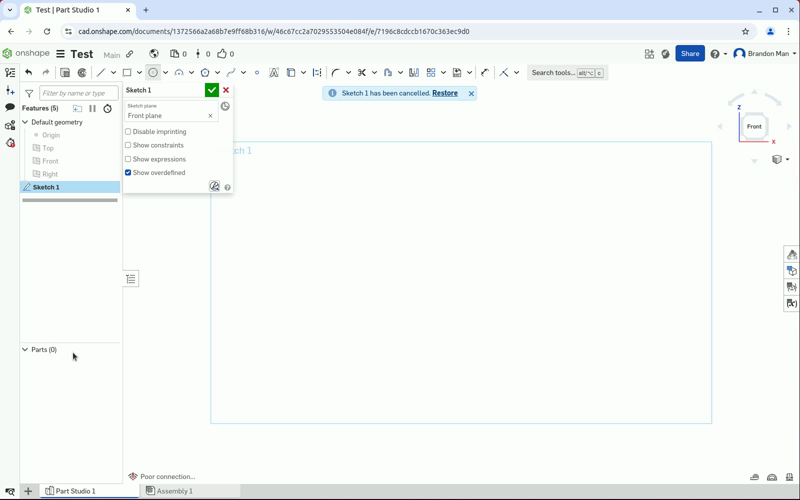
key_down(shift)
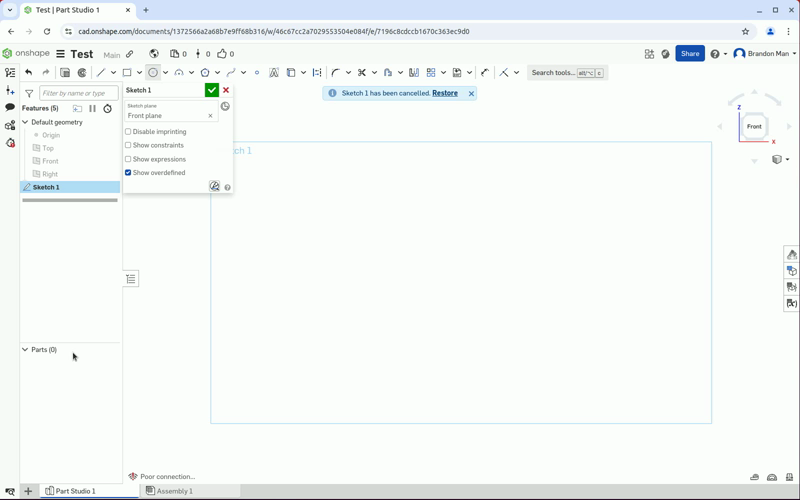
mouse_move(461, 282)
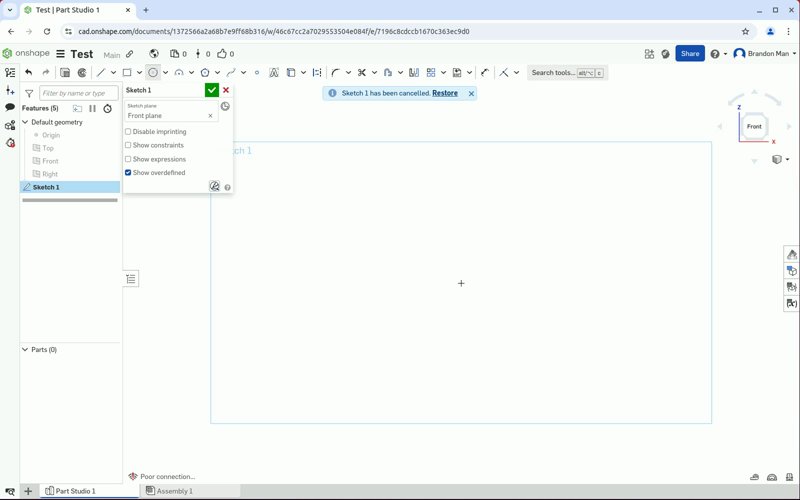
click(461, 282)
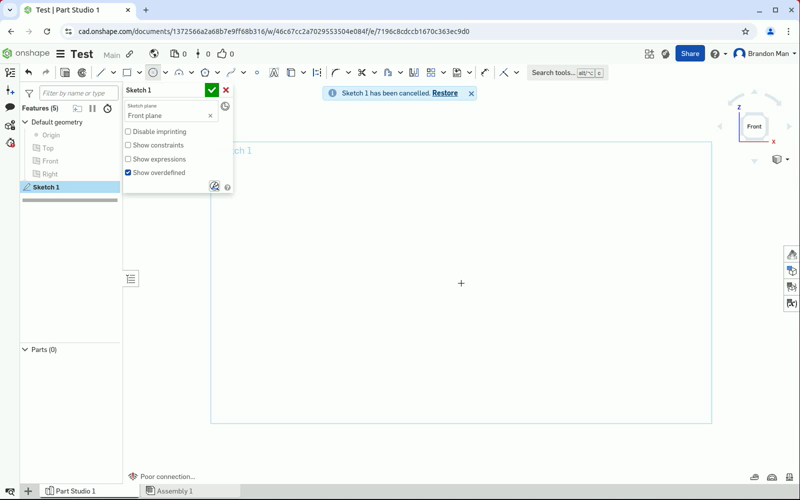
key_up(shift)
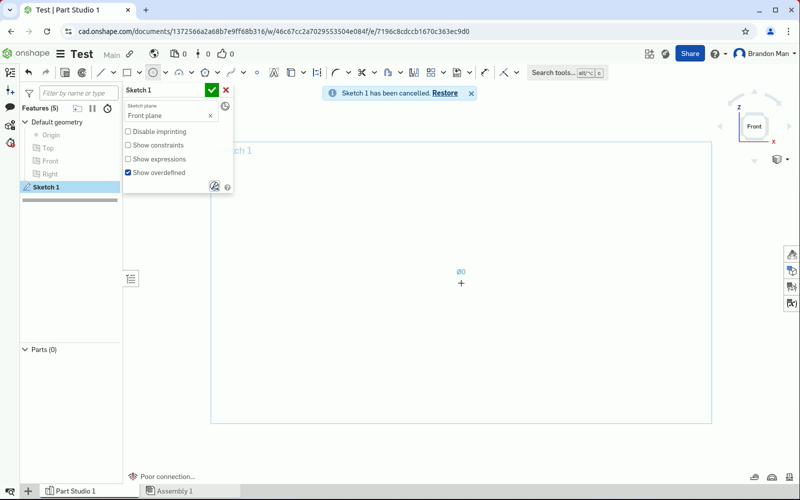
mouse_move(497, 282)
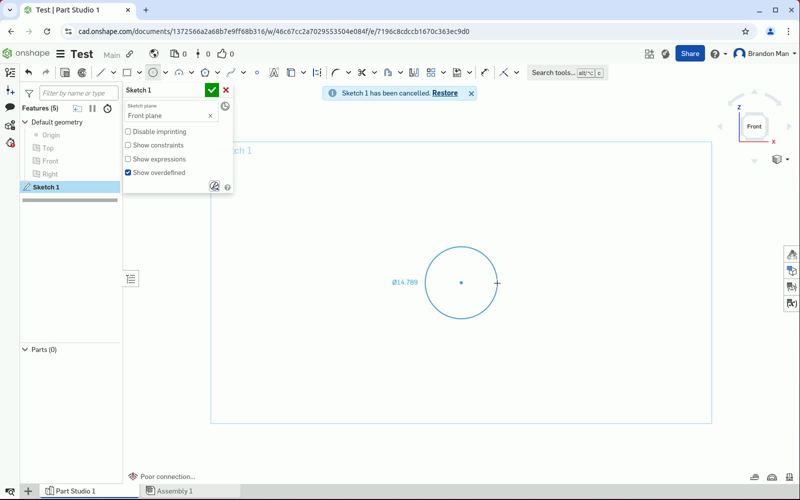
click(497, 282)
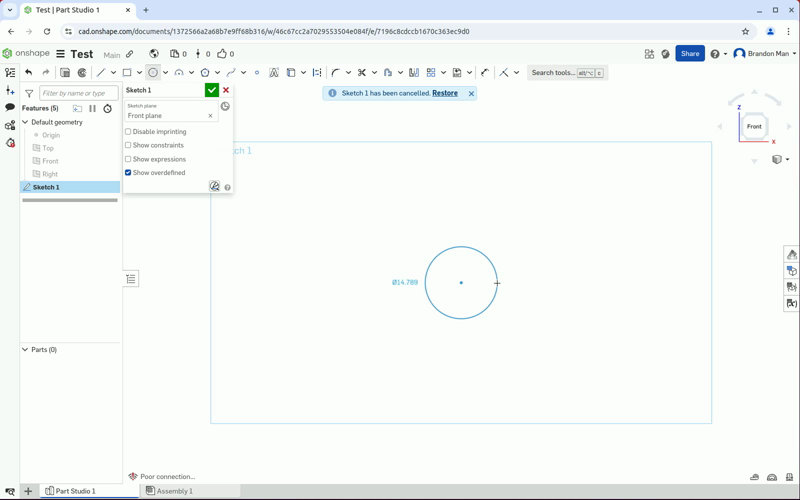
key(esc)
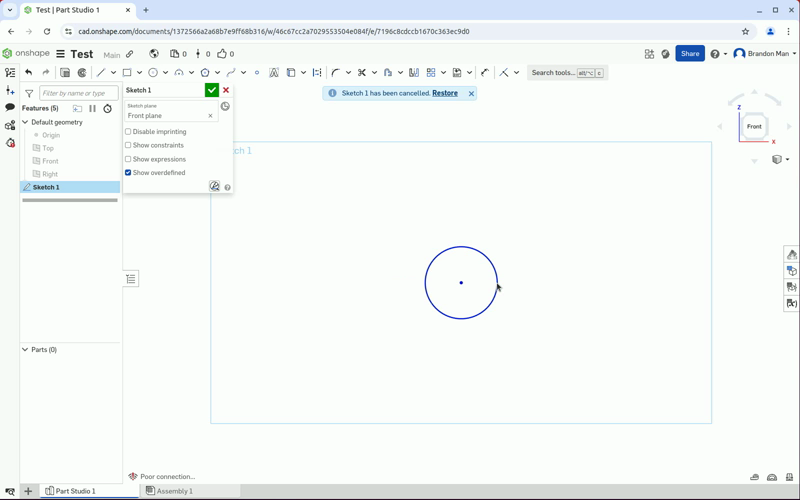
key(c)
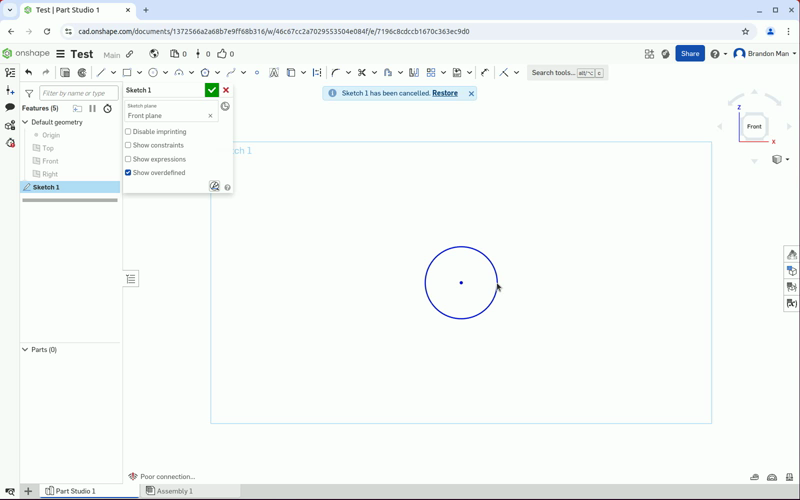
key_down(shift)
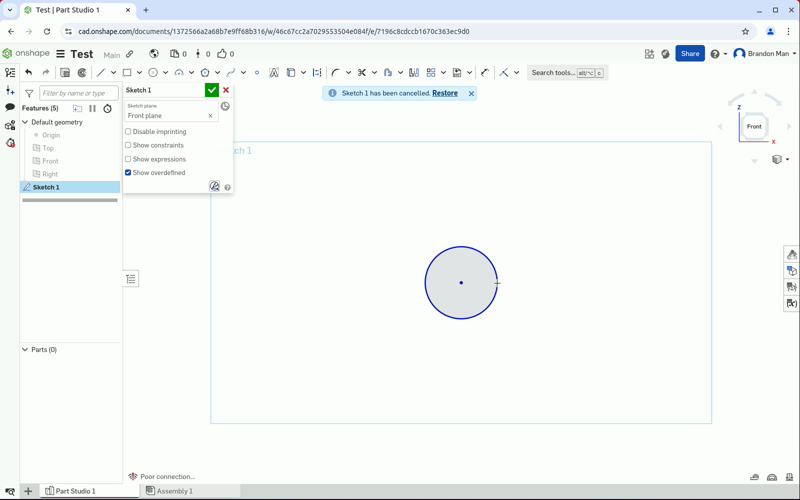
mouse_move(461, 282)
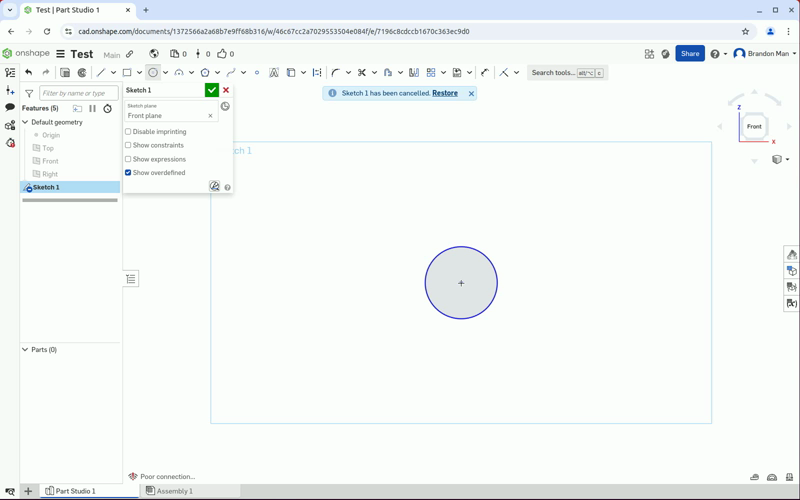
click(461, 282)
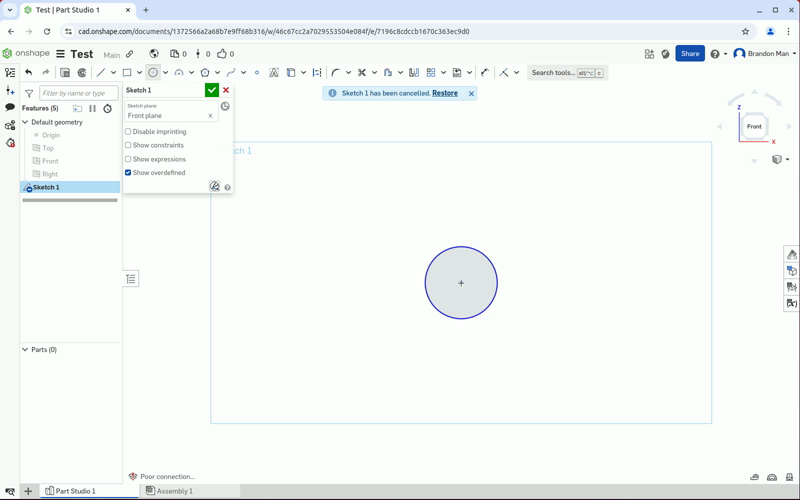
key_up(shift)
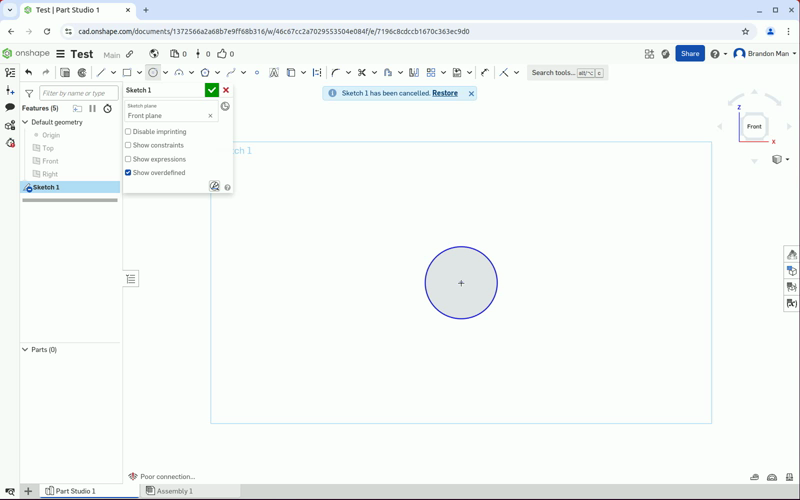
mouse_move(479, 282)
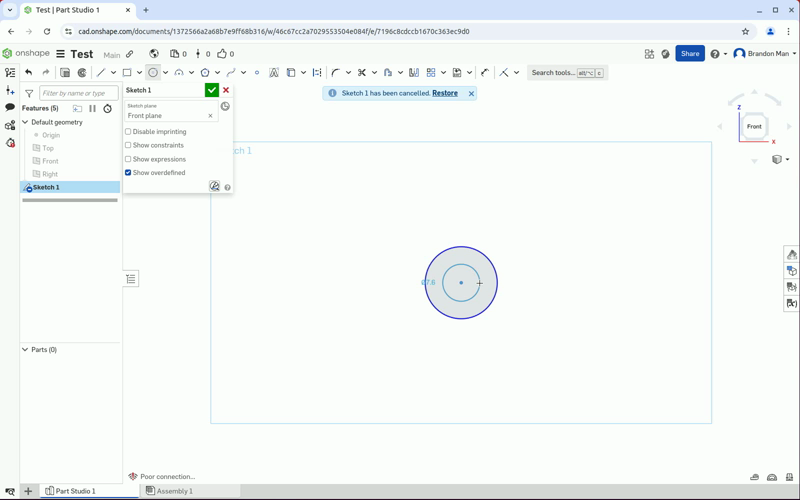
click(479, 282)
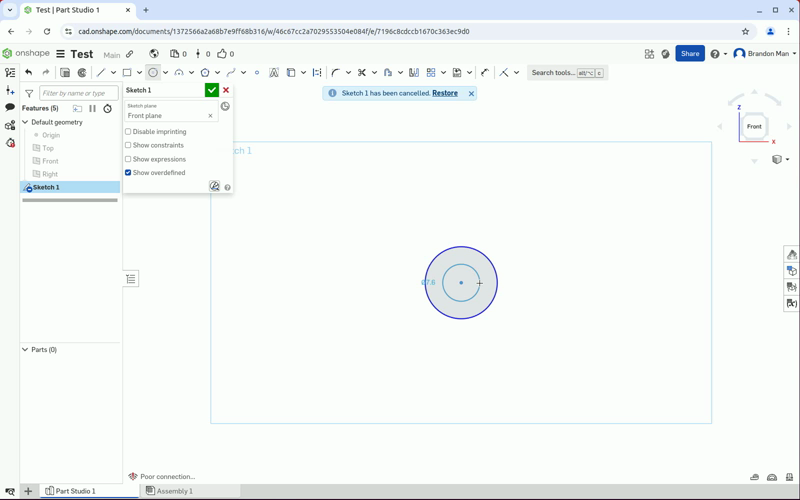
key(esc)
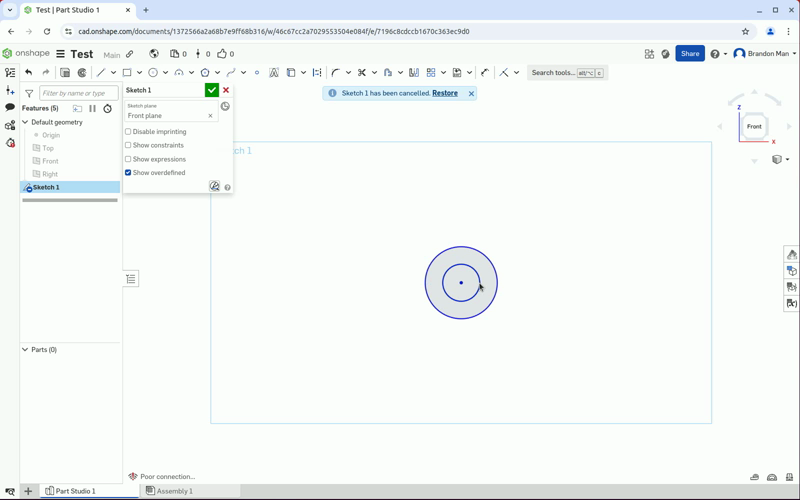
mouse_move(476, 263)
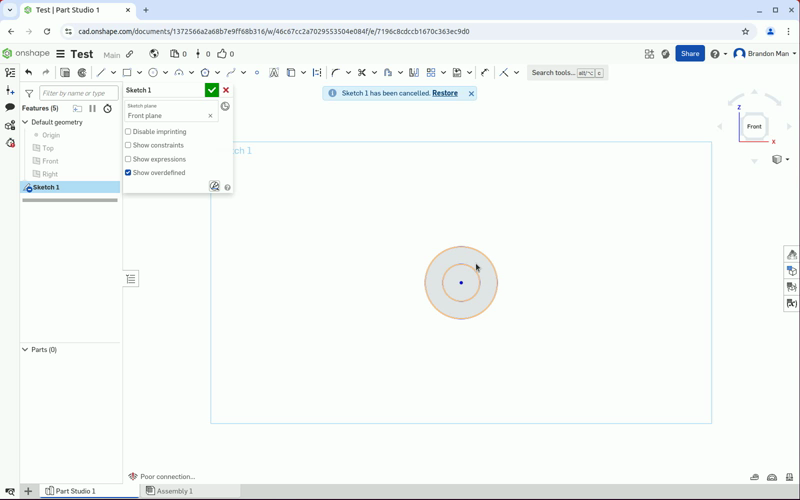
click(476, 263)
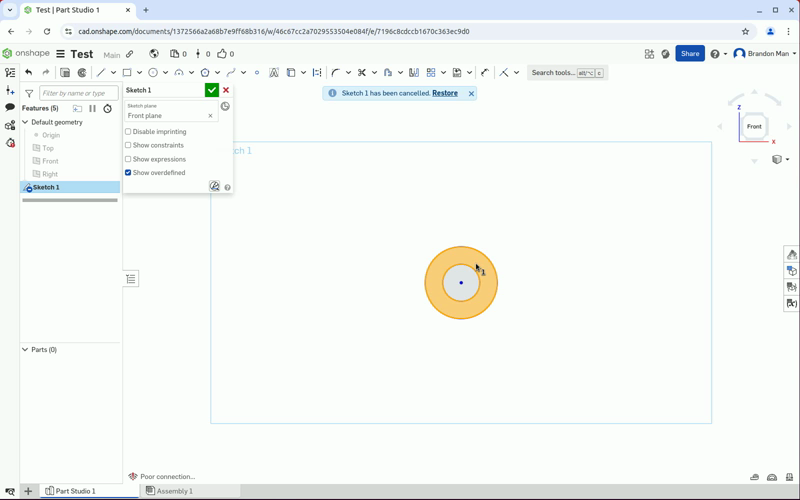
mouse_move(73, 352)
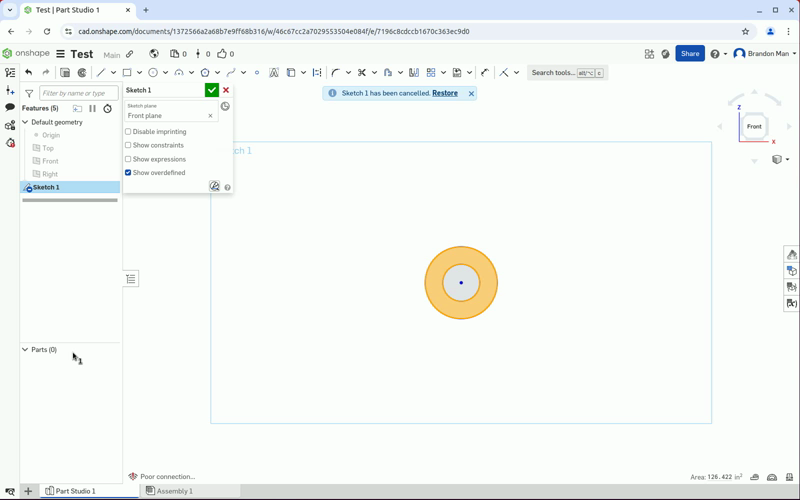
key(shift+y)
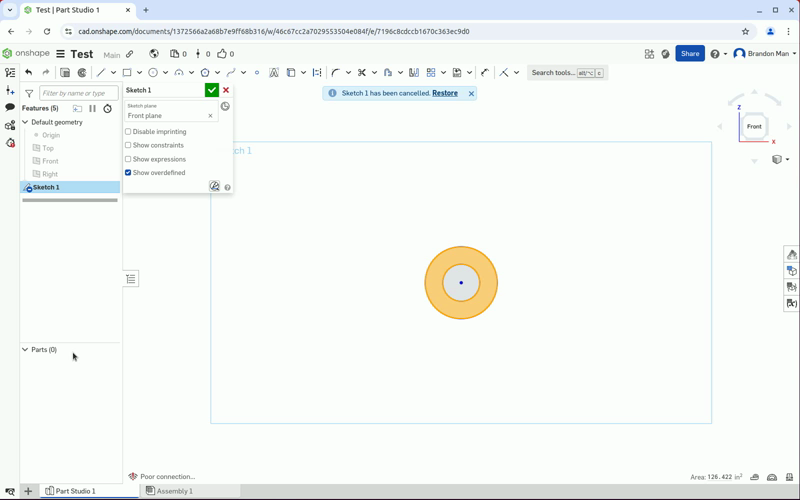
key(shift+e)
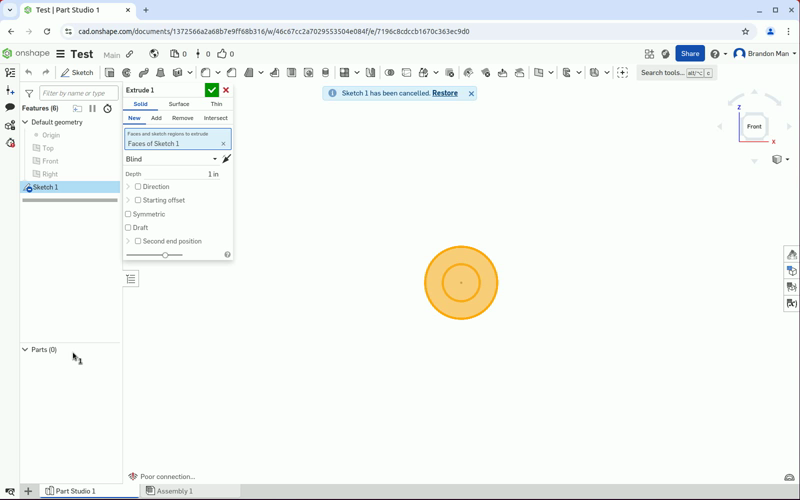
mouse_move(143, 106)
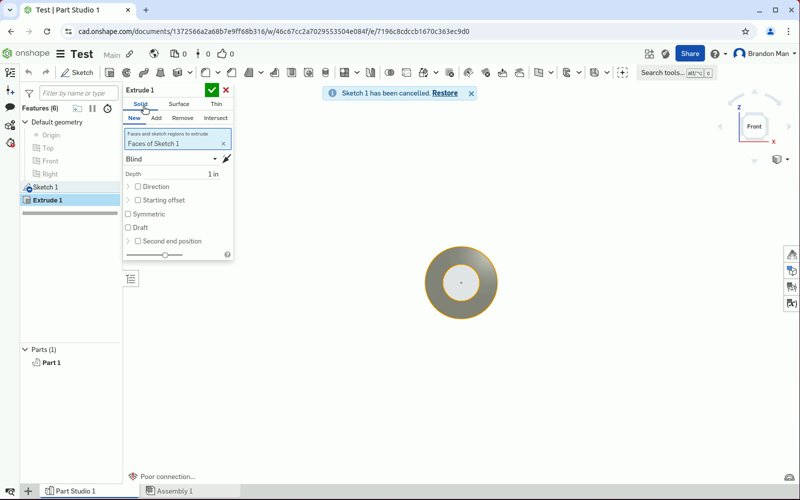
click(143, 106)
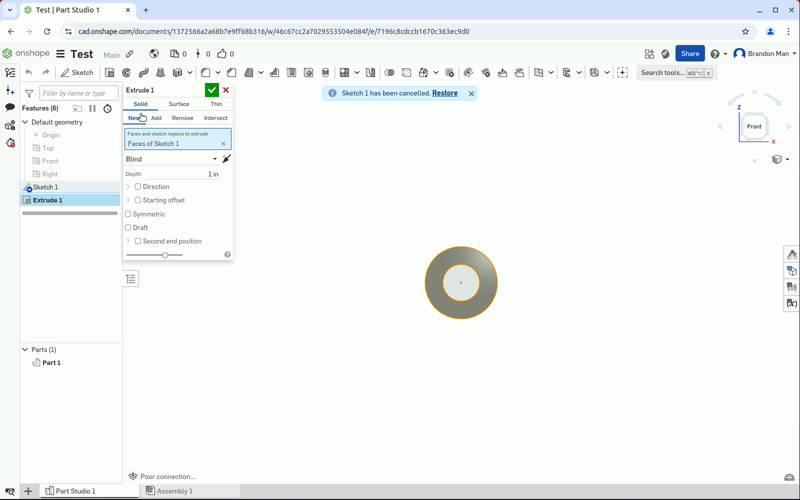
mouse_move(137, 120)
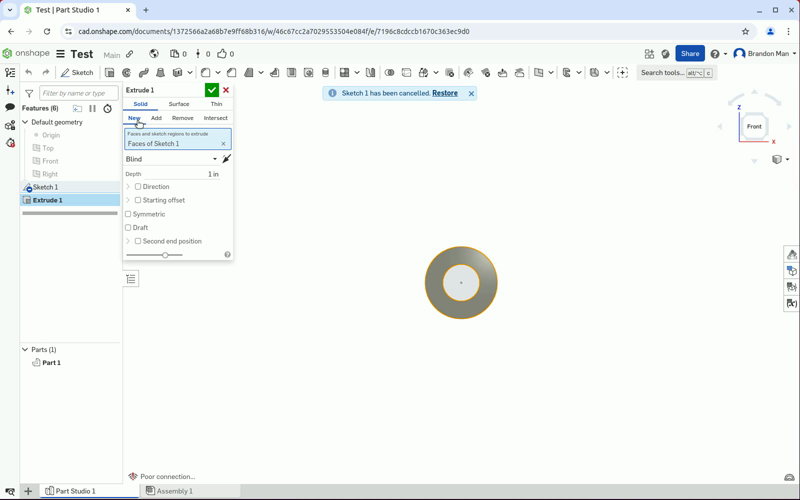
click(137, 120)
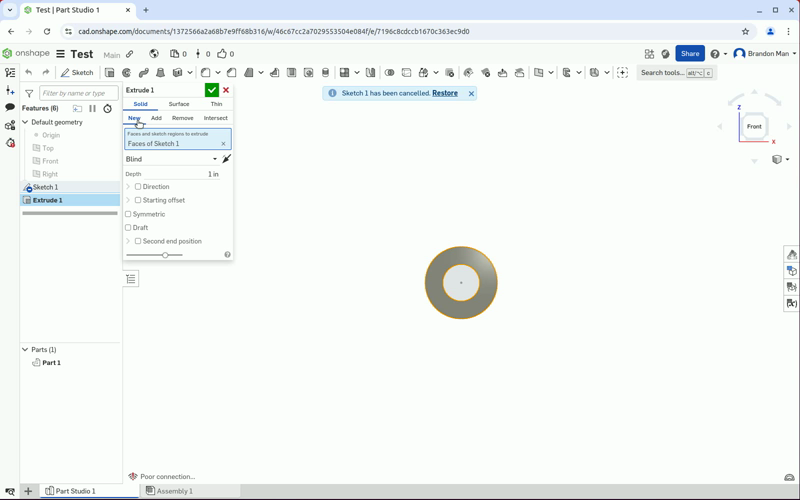
key(tab, 4)
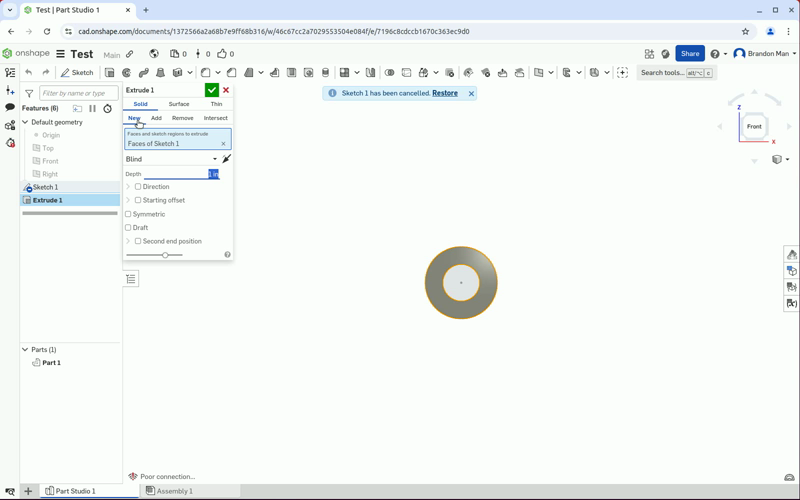
text(3.129)
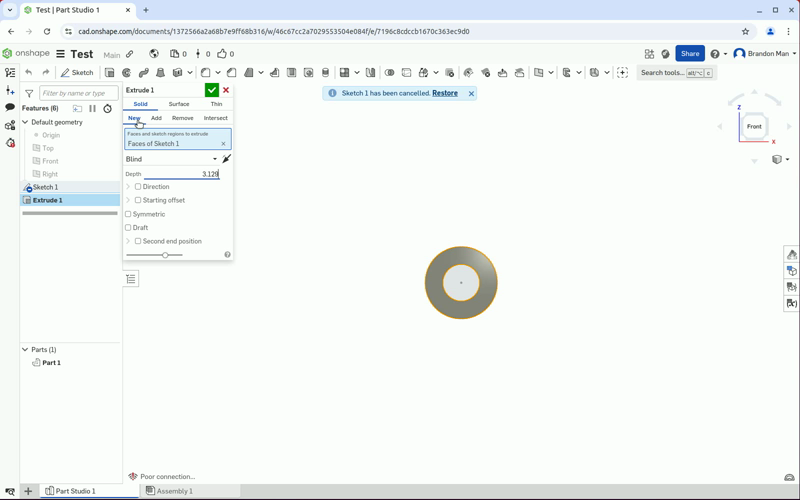
key(enter)
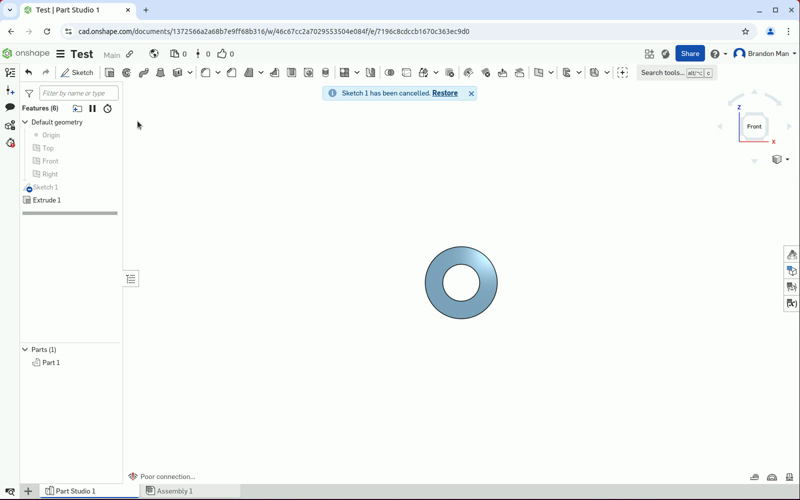
key(shift+h)
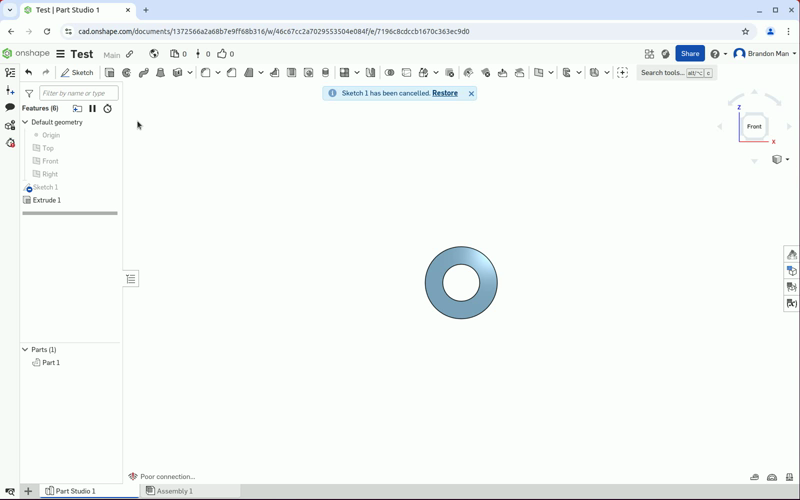
key(shift+h)
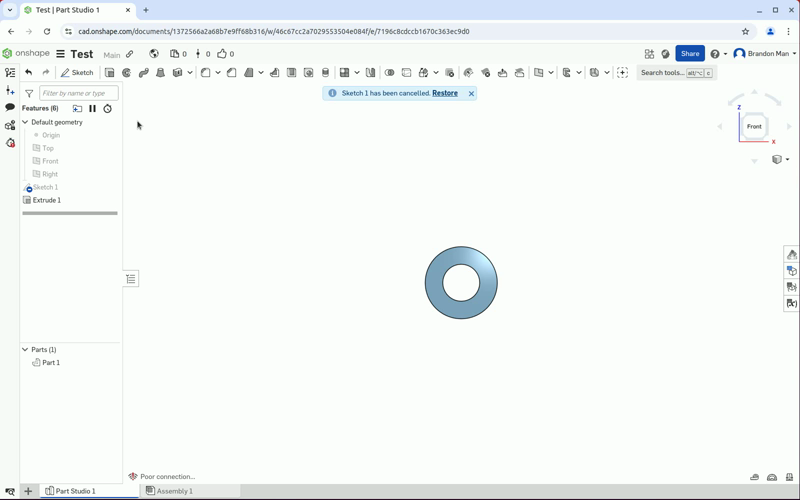
mouse_move(73, 189)
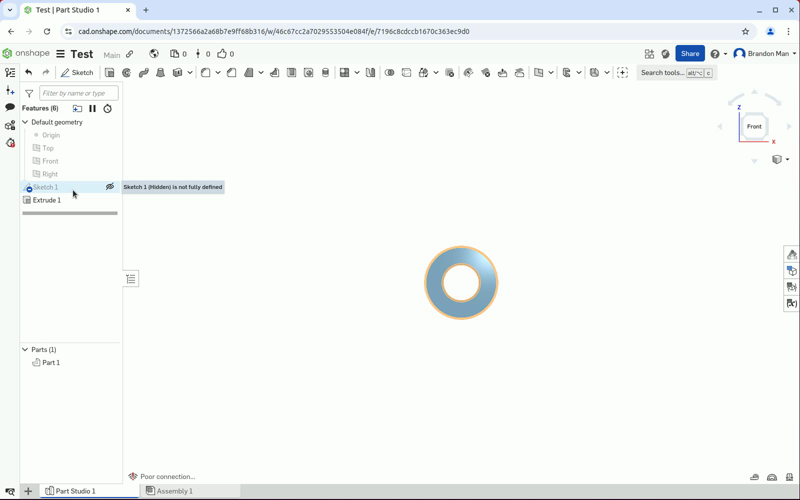
click(73, 189)
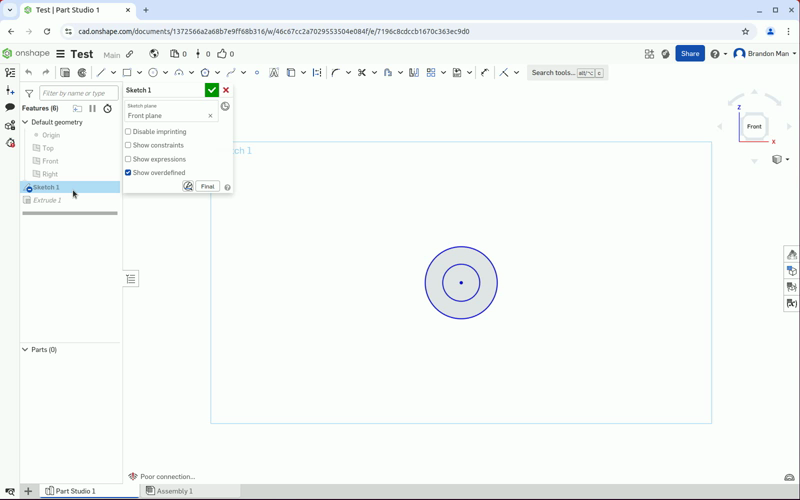
mouse_move(229, 92)
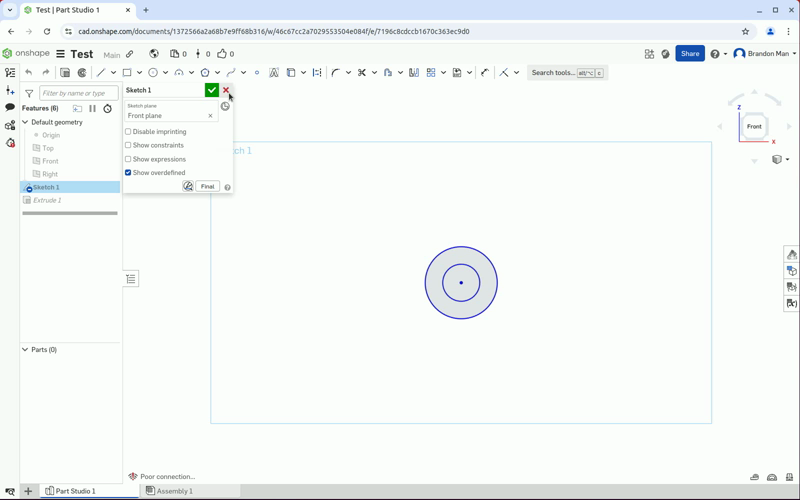
click(229, 92)
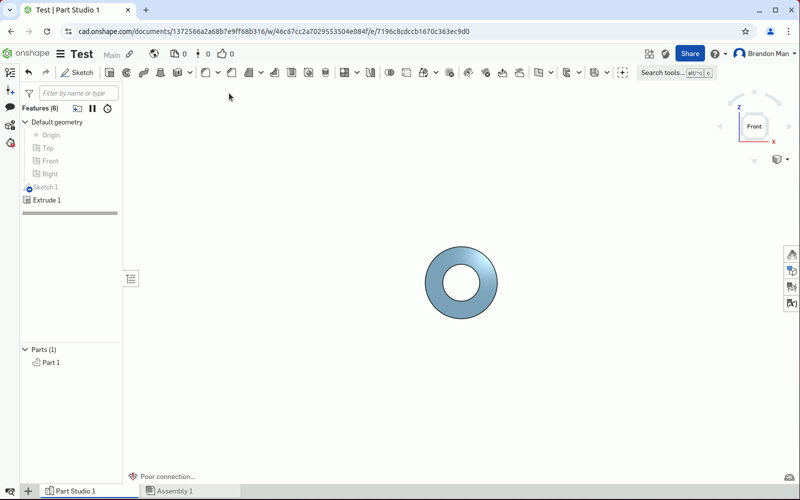
mouse_move(541, 75)
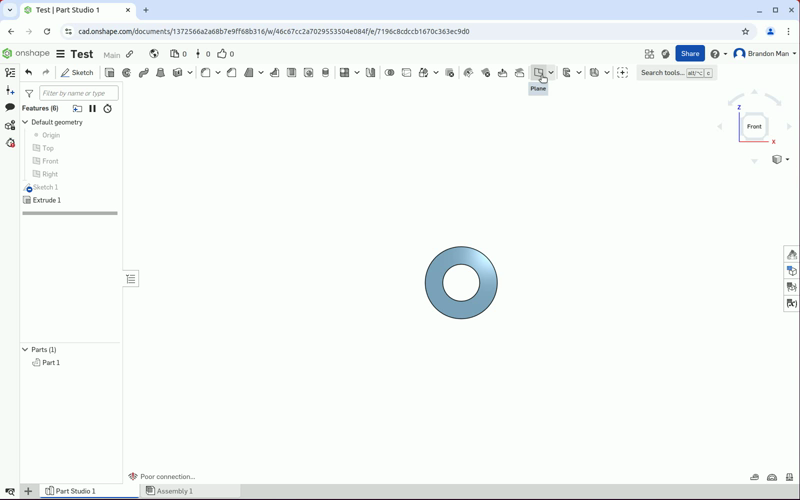
click(541, 75)
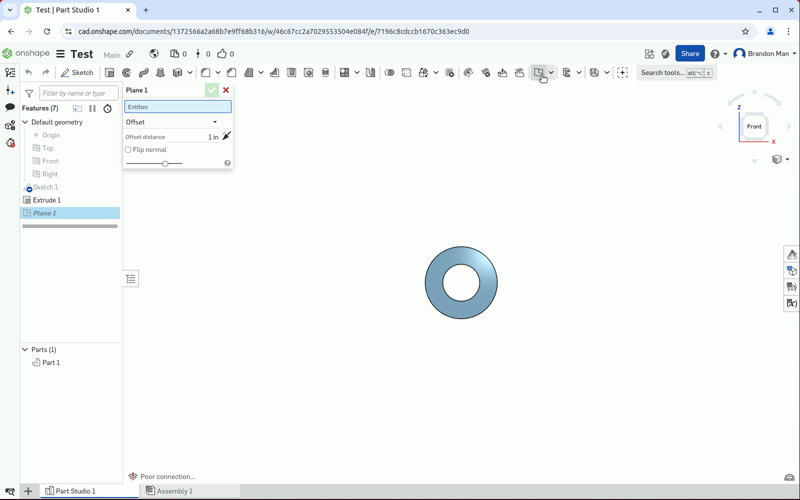
mouse_move(73, 163)
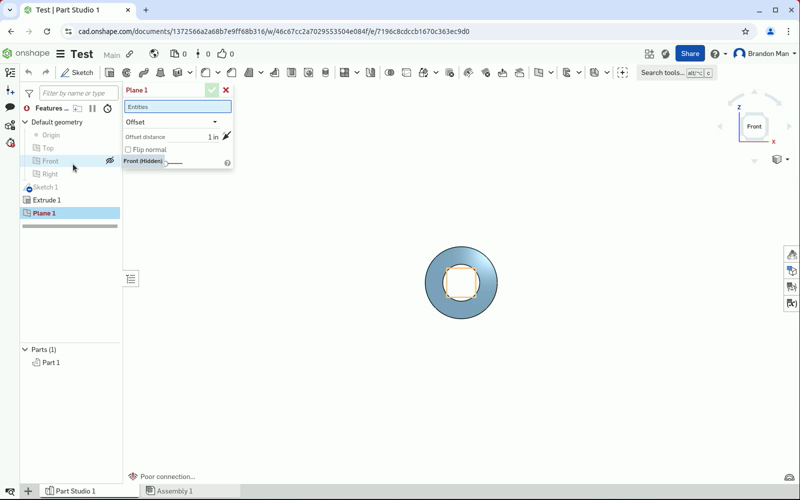
click(73, 163)
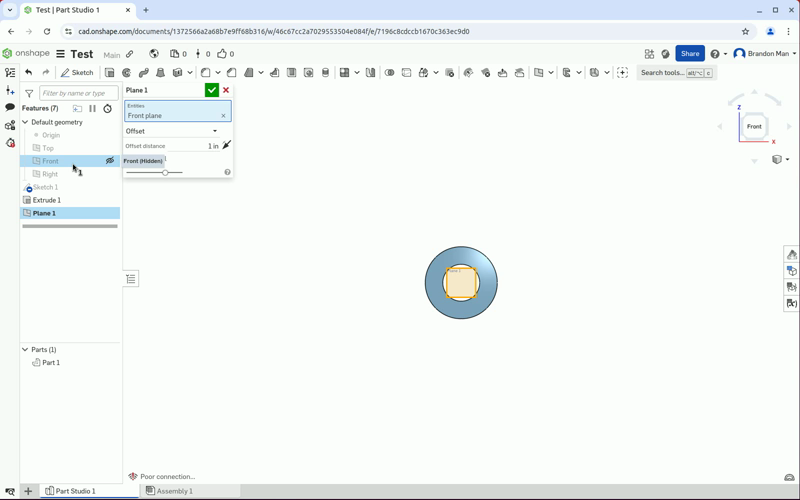
key(tab, 2)
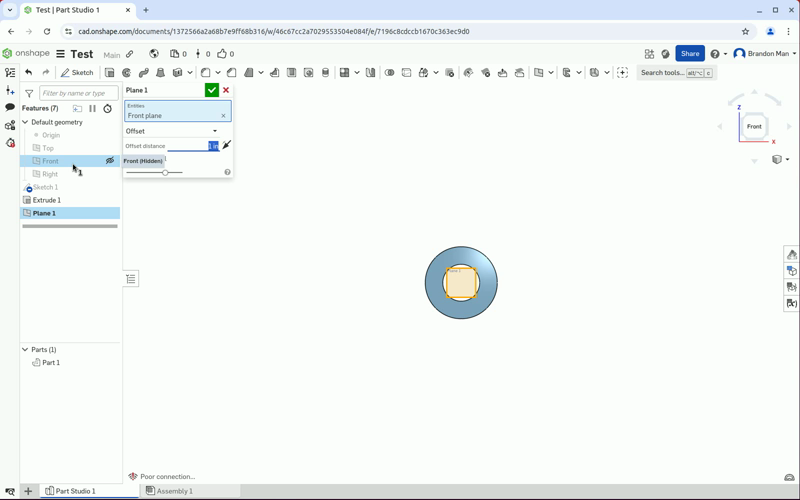
text(3.143)
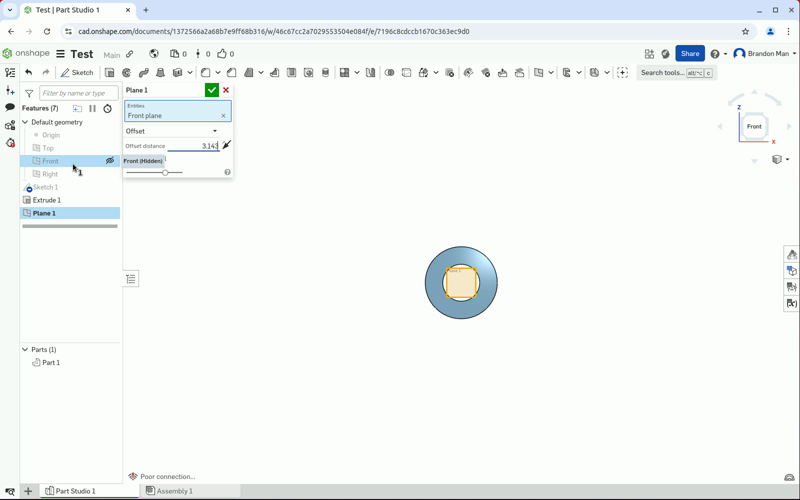
key(enter, 2)
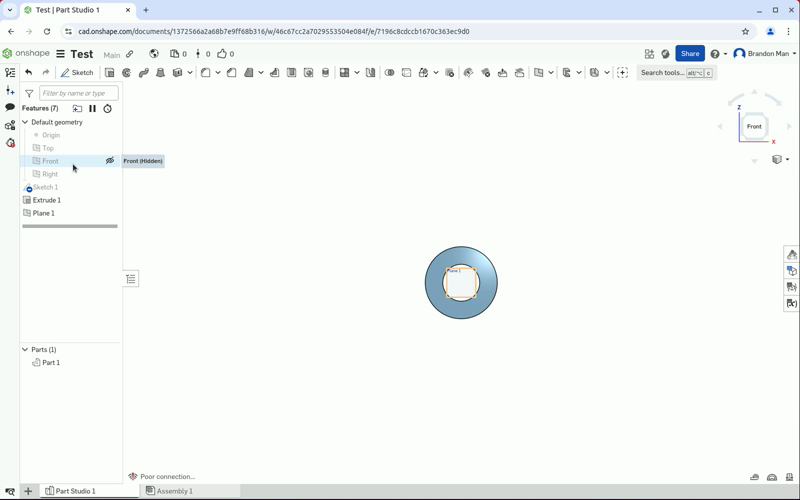
key(shift+s)
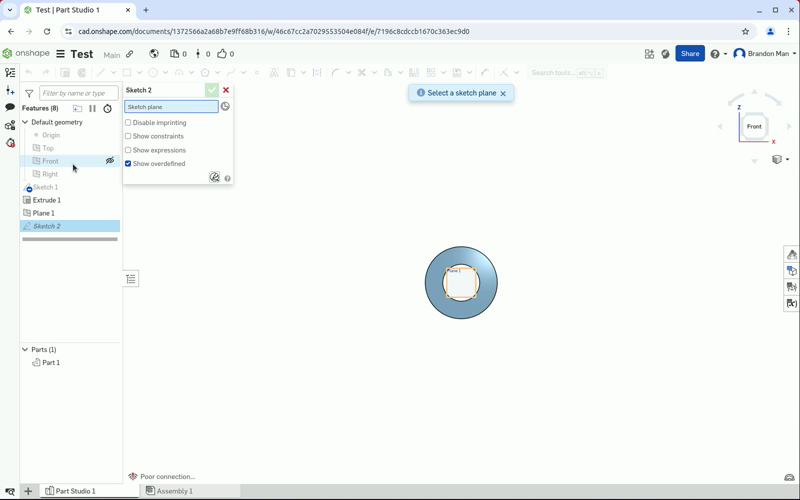
mouse_move(73, 215)
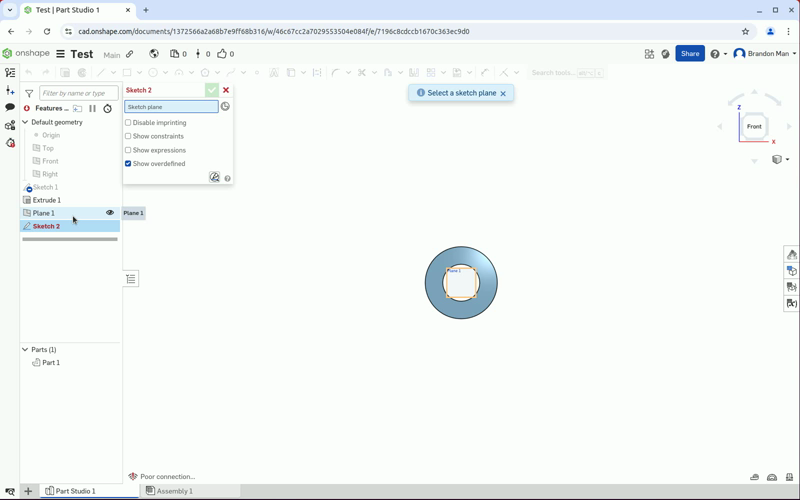
click(73, 215)
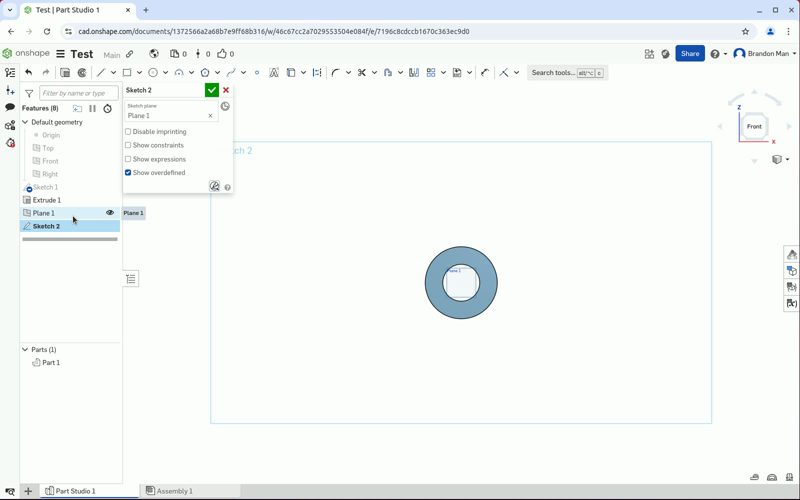
mouse_move(73, 352)
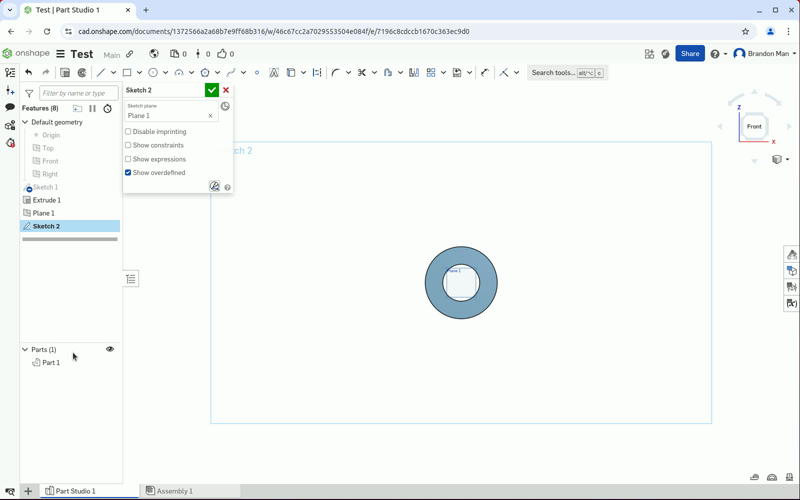
key(y)
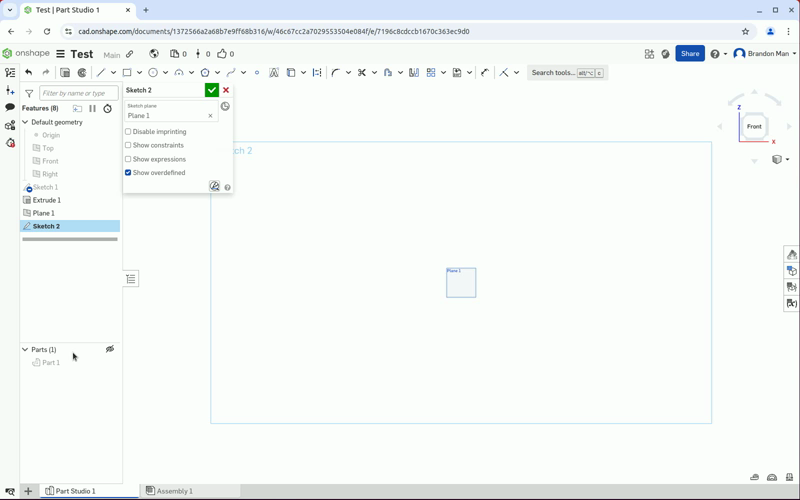
key(c)
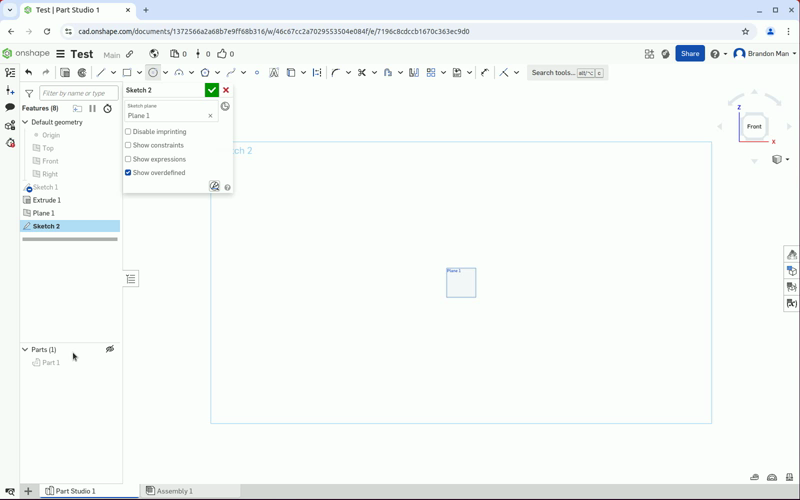
key_down(shift)
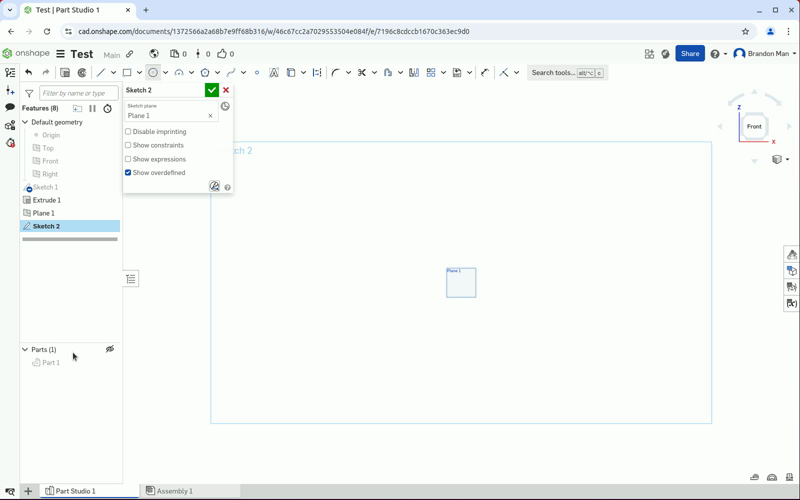
mouse_move(461, 282)
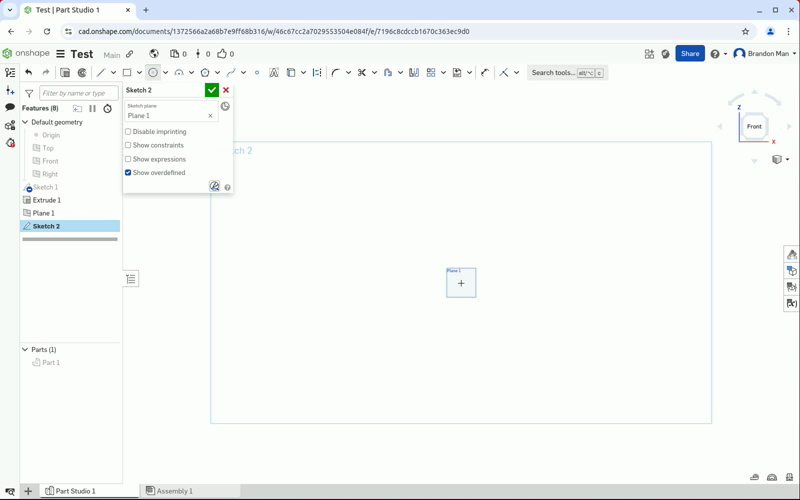
click(461, 282)
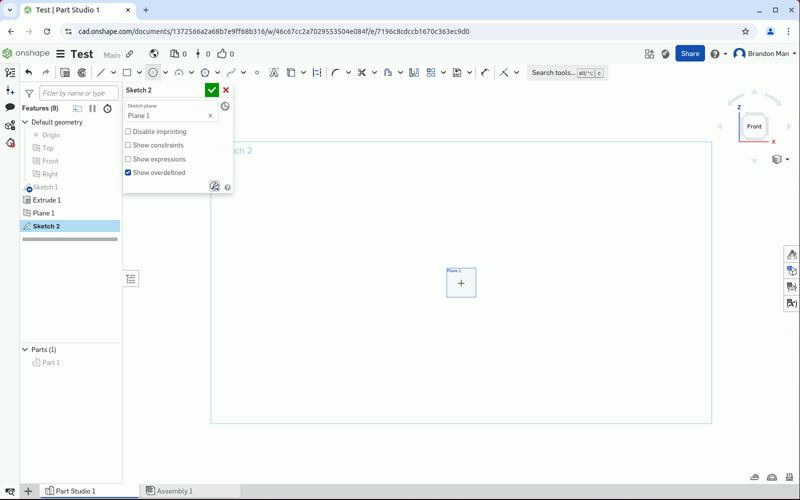
key_up(shift)
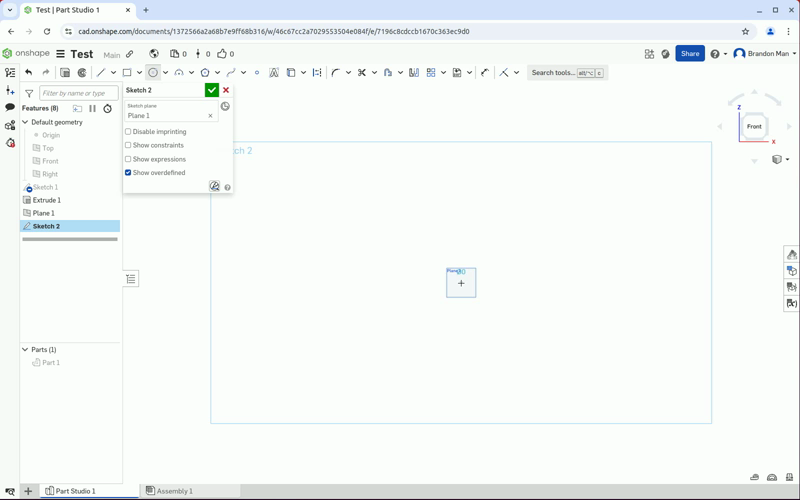
mouse_move(494, 282)
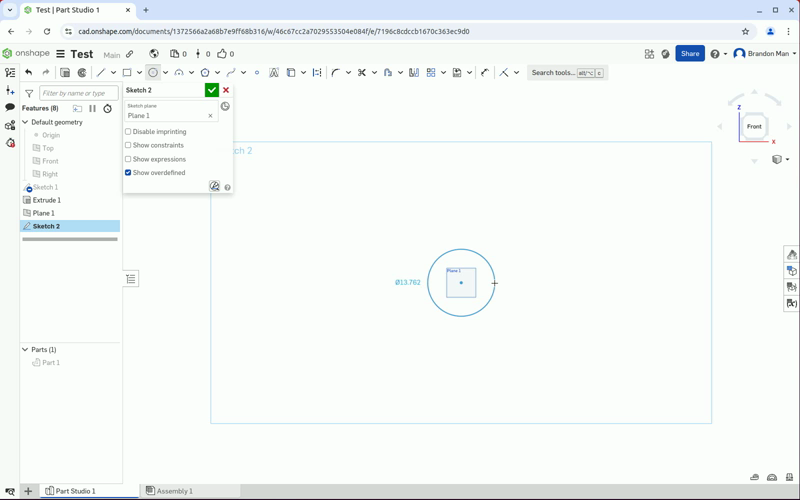
click(494, 282)
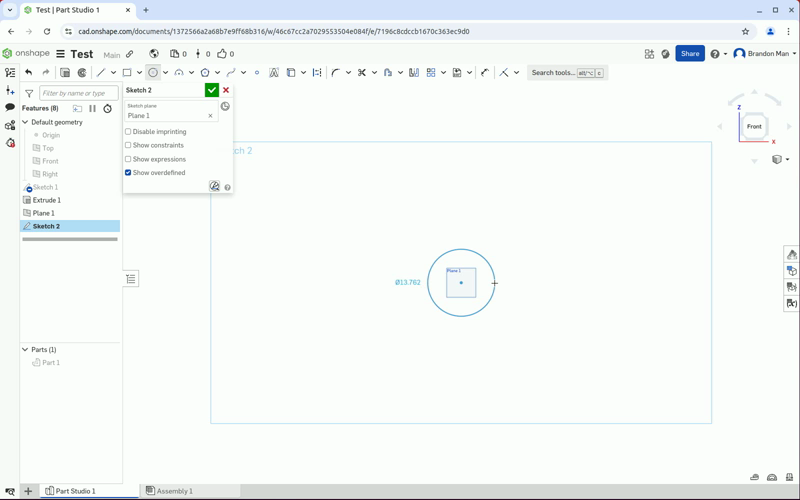
key(esc)
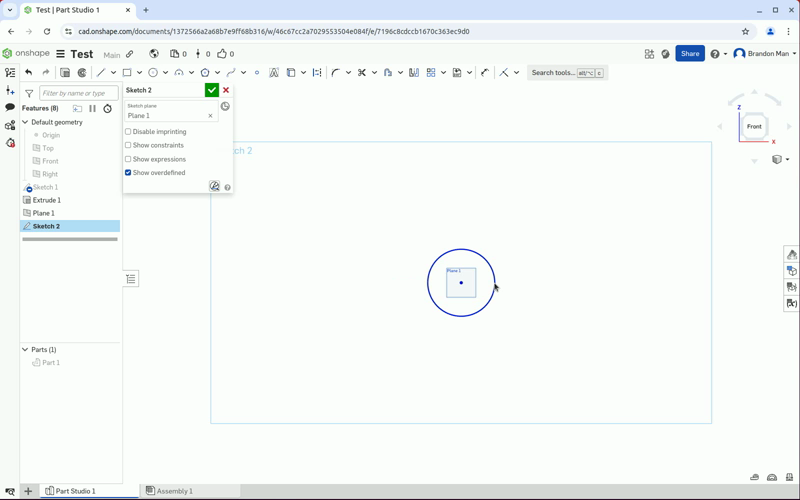
key(c)
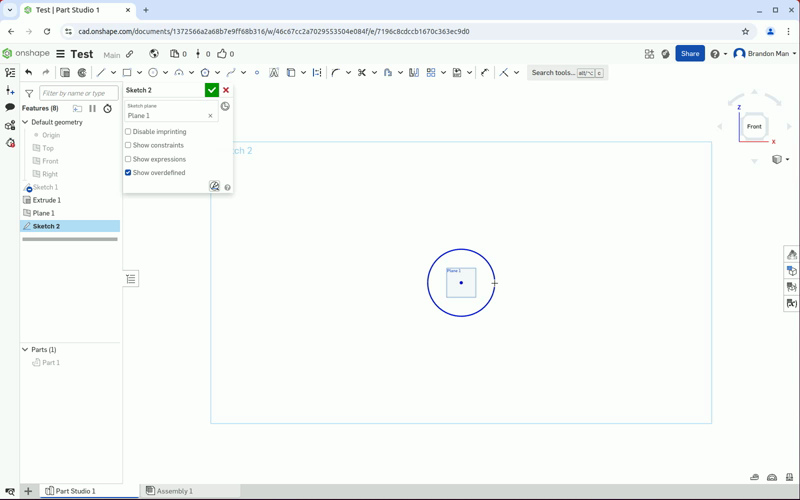
key_down(shift)
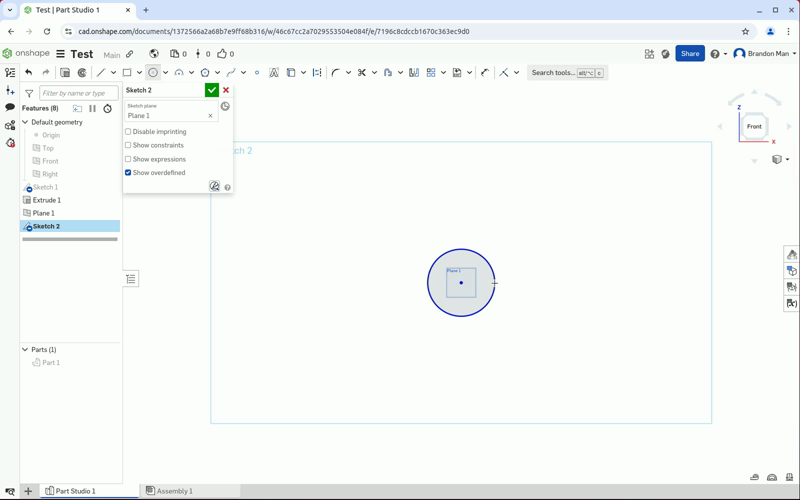
mouse_move(461, 282)
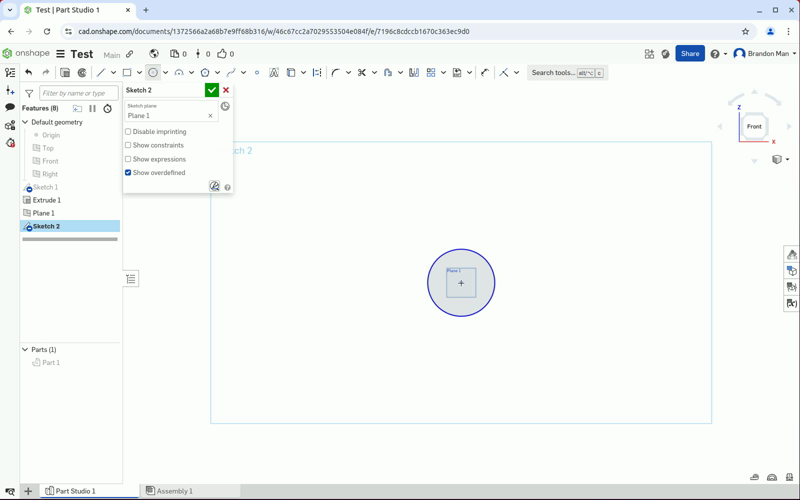
click(461, 282)
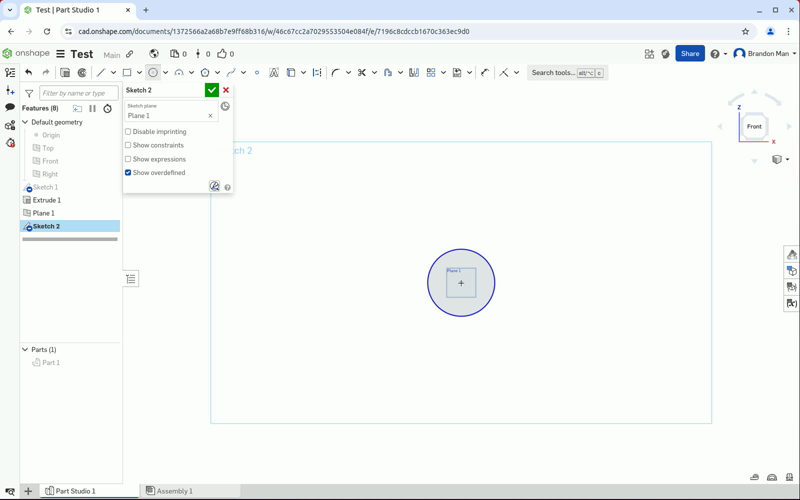
key_up(shift)
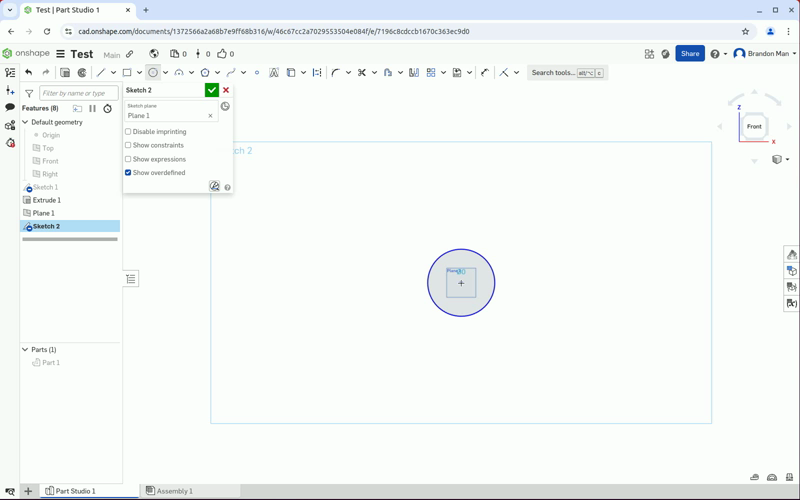
mouse_move(480, 282)
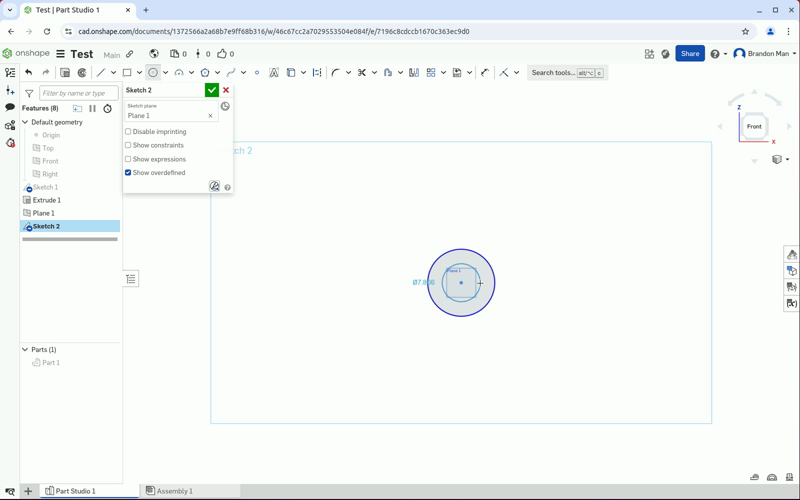
click(480, 282)
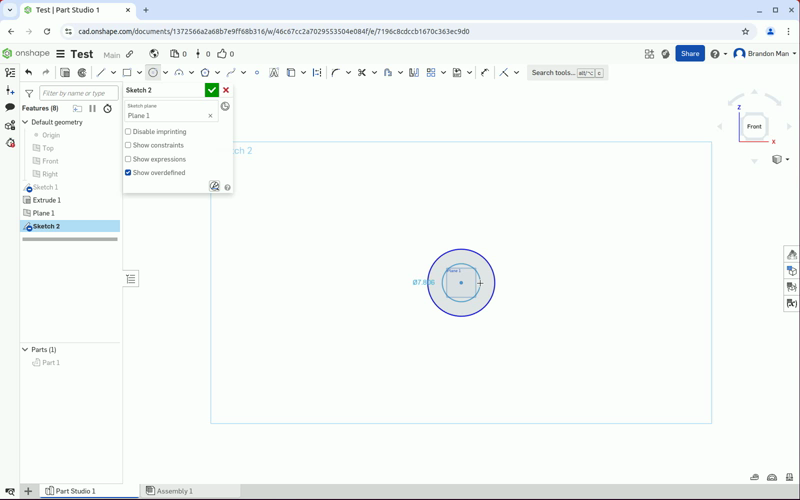
key(esc)
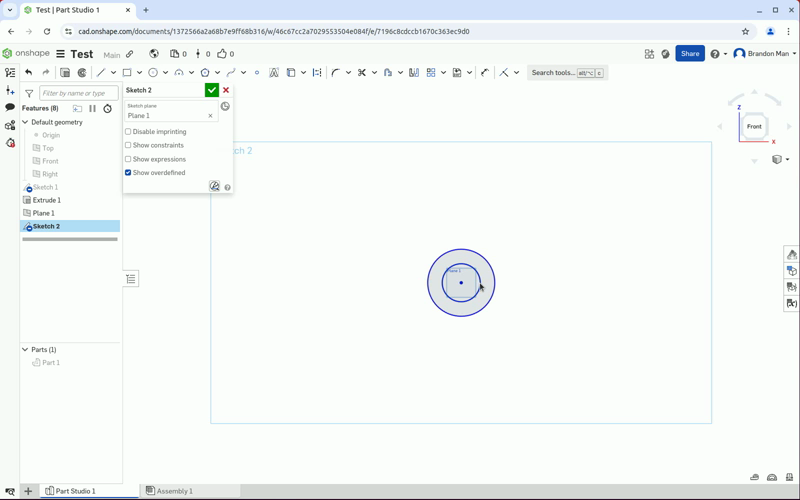
mouse_move(482, 265)
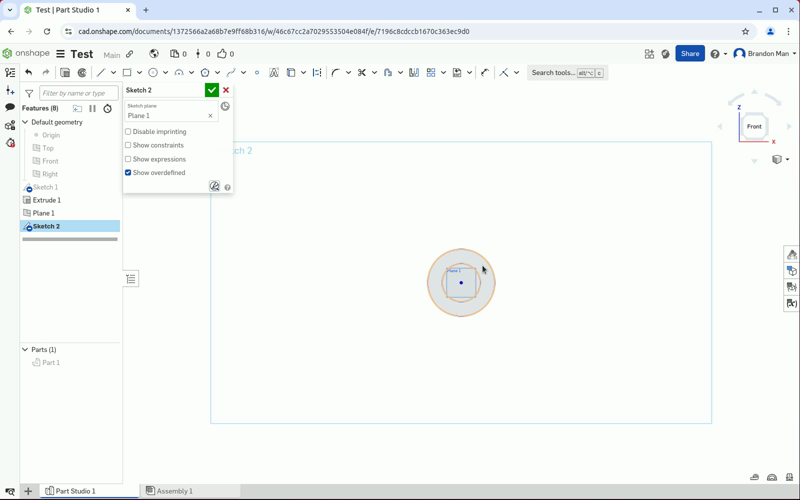
click(482, 265)
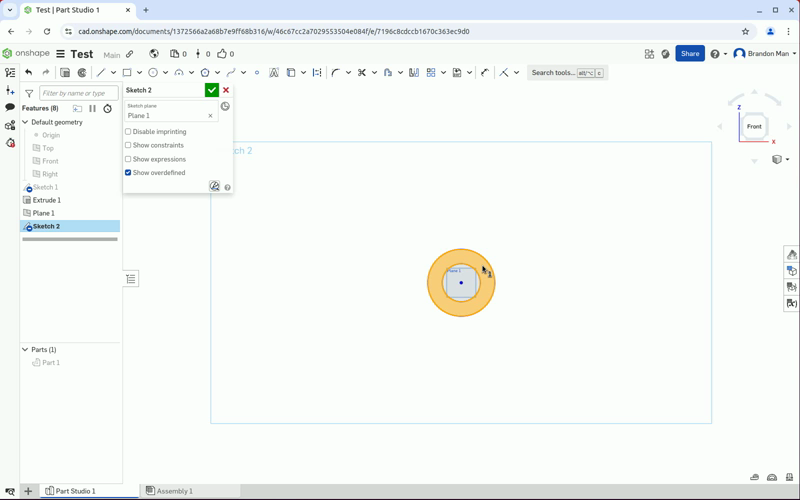
mouse_move(73, 352)
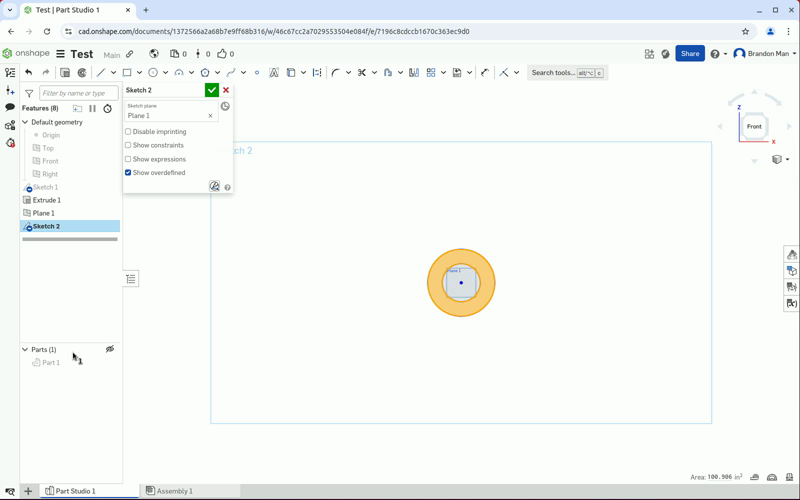
key(shift+y)
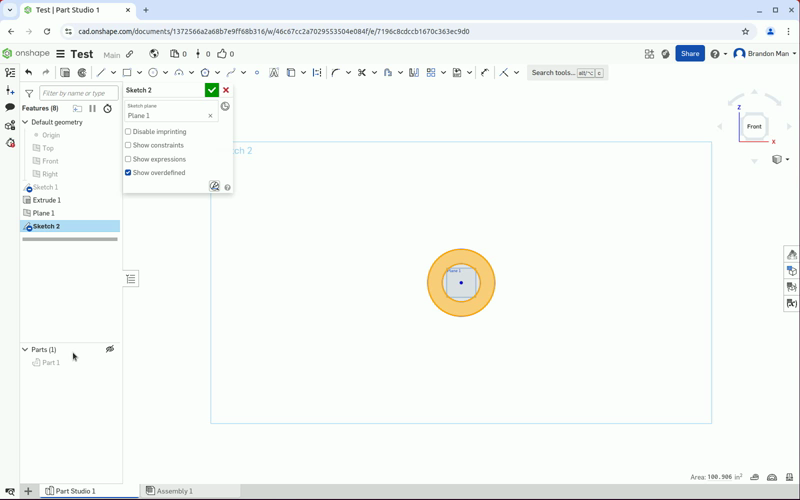
key(shift+e)
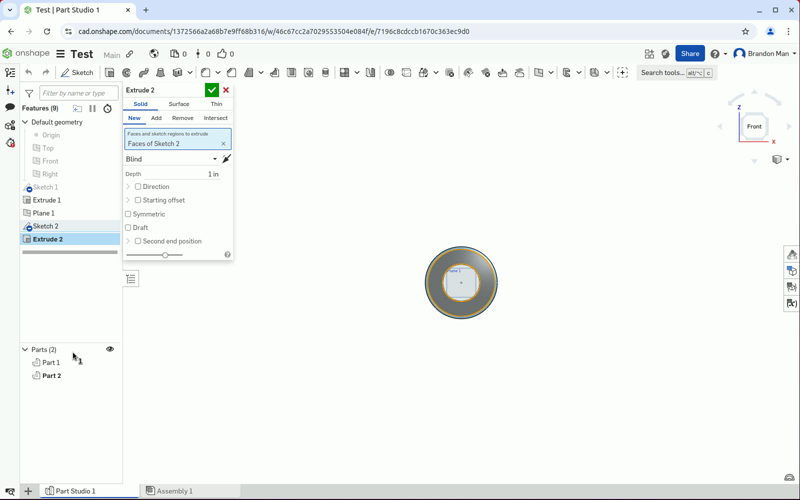
mouse_move(143, 106)
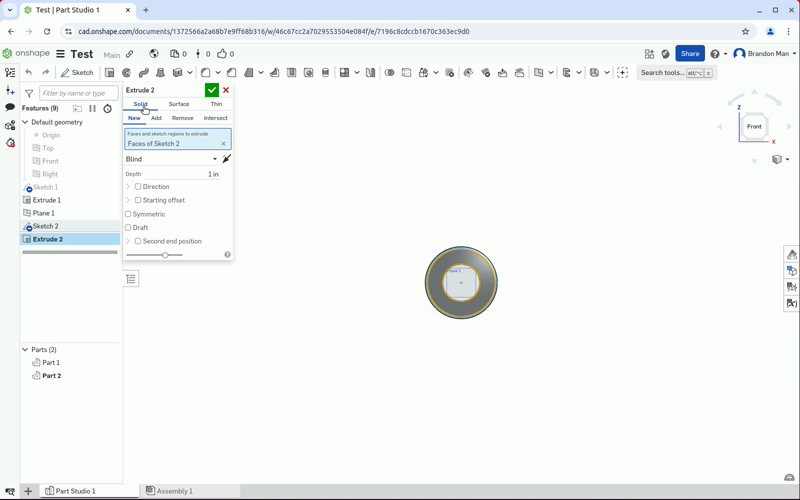
click(143, 106)
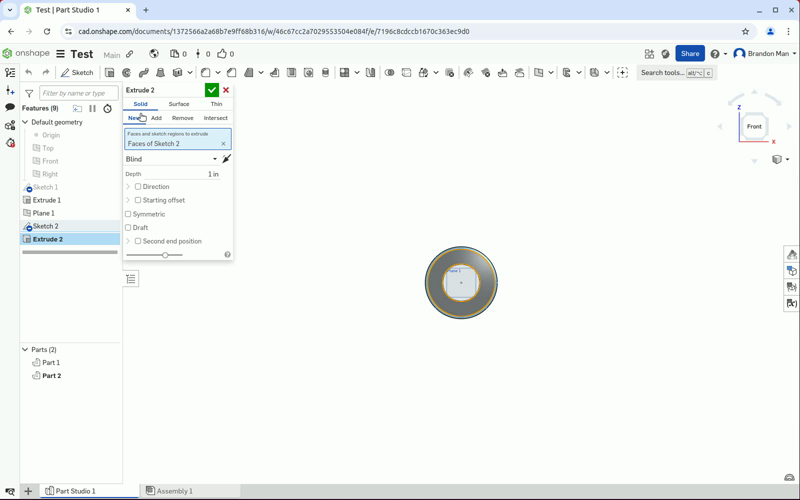
mouse_move(137, 120)
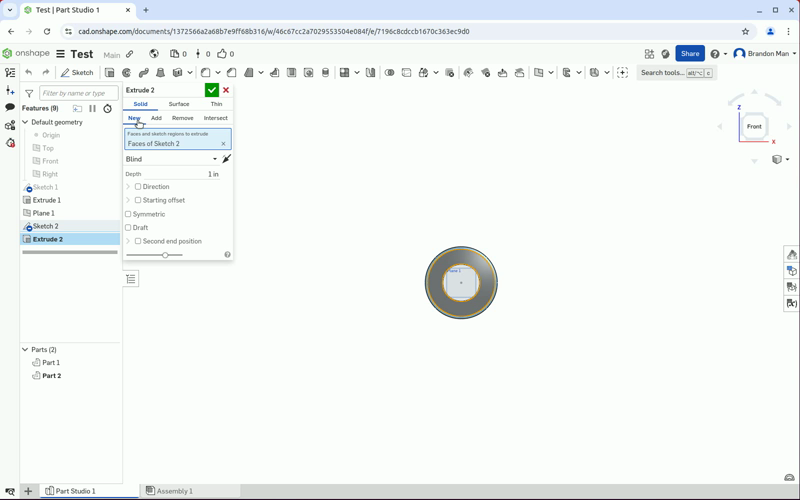
click(137, 120)
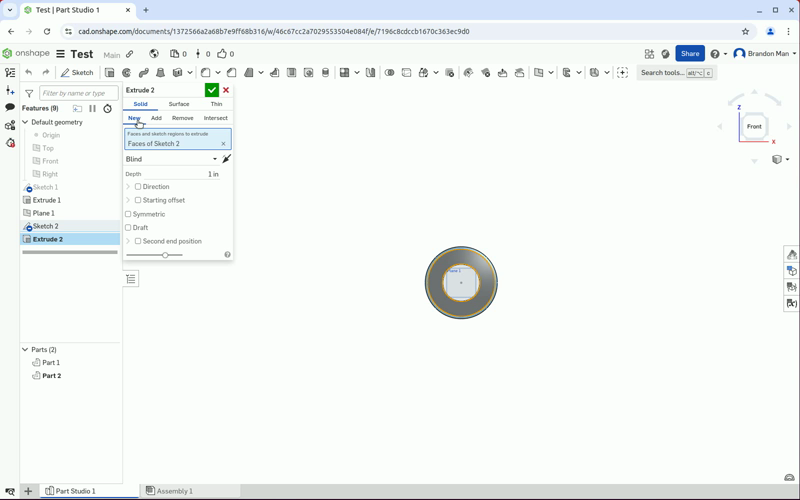
key(tab, 4)
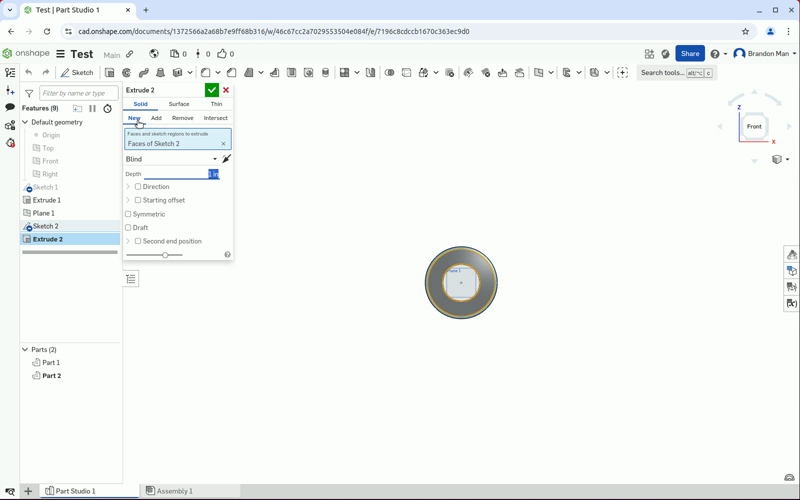
text(0.963)
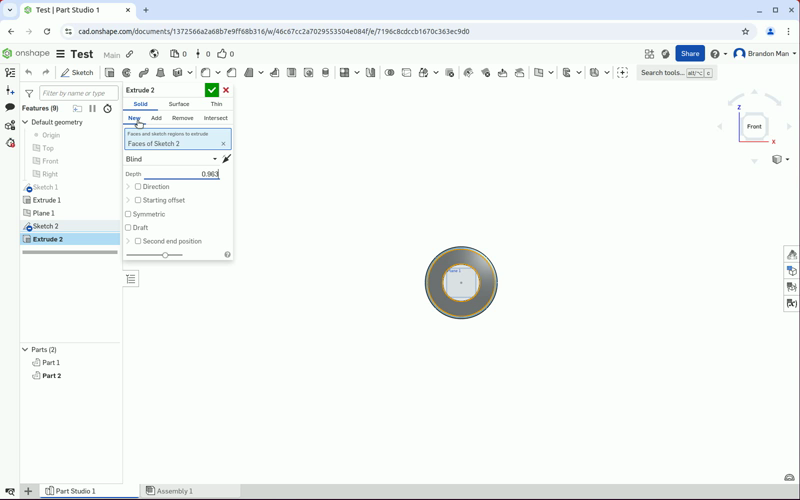
key(enter)
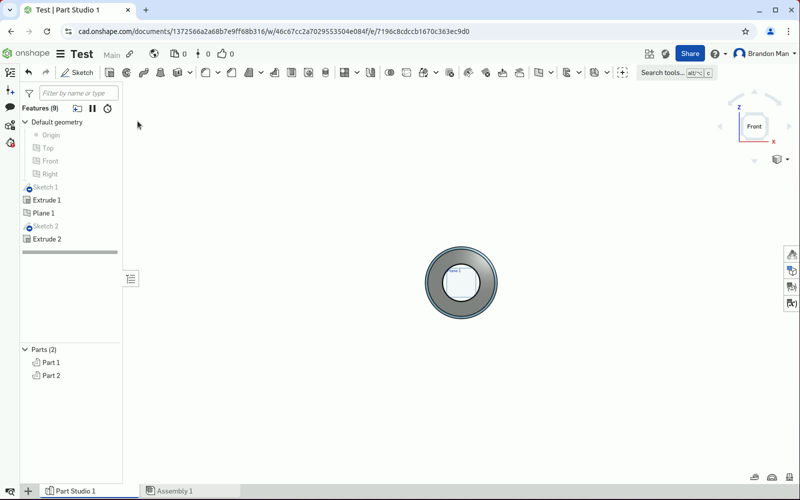
key(shift+h)
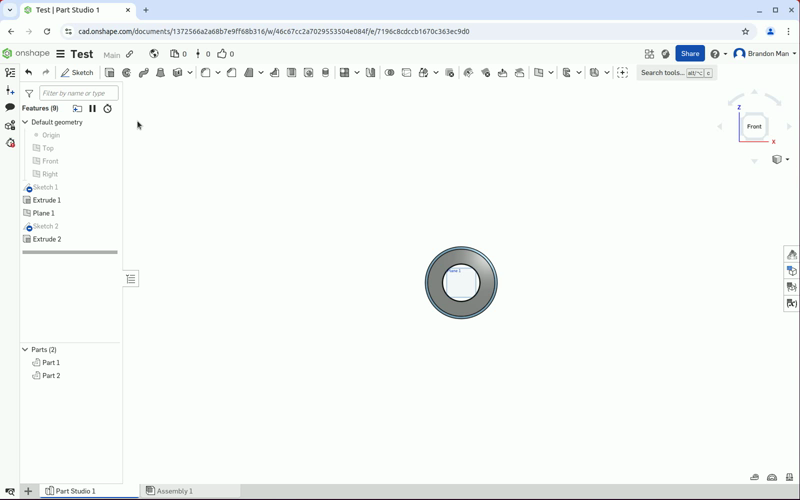
key(shift+h)
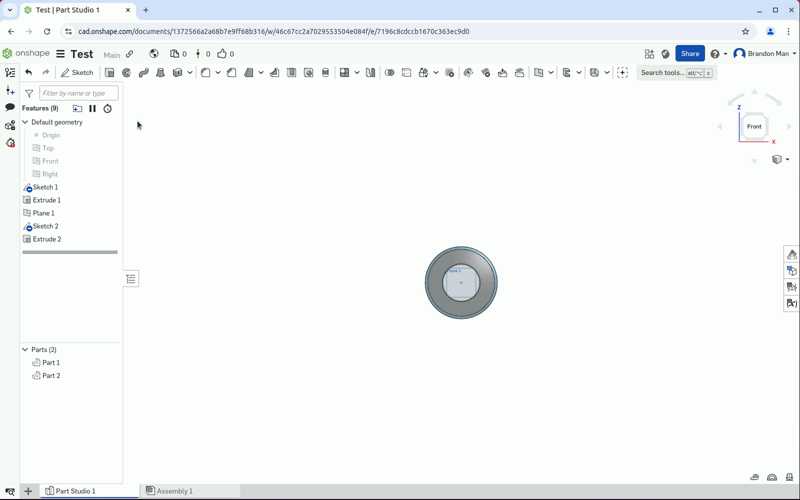
key(shift+7)
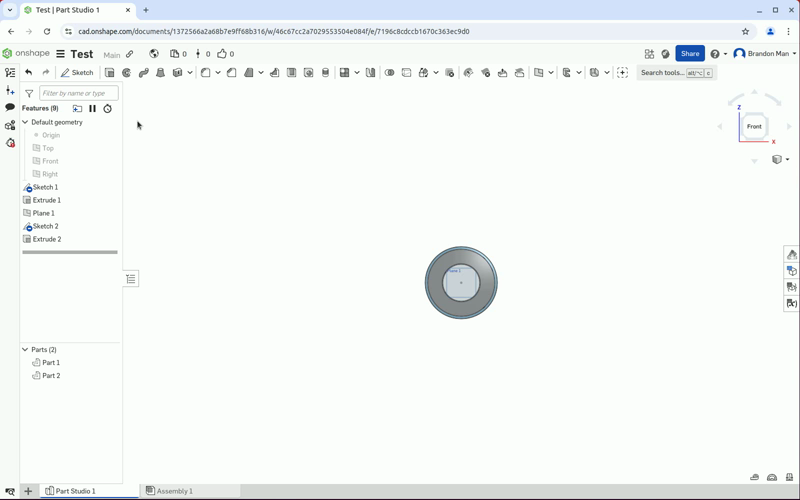
key(left, 2)
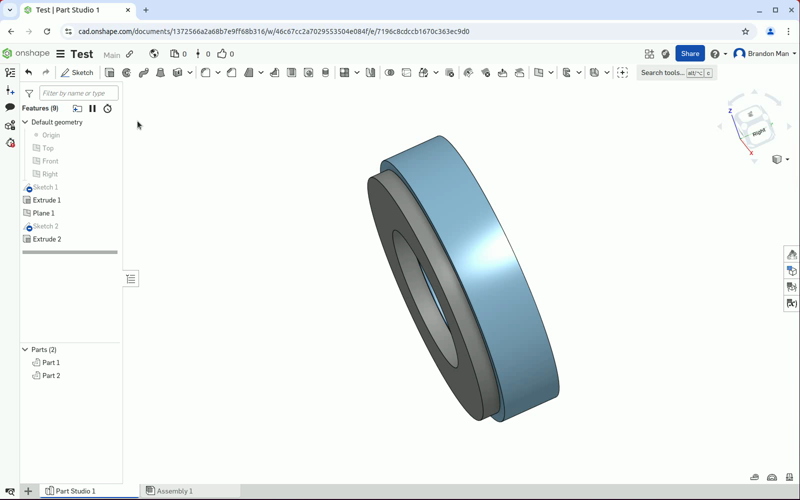
key(down, 2)
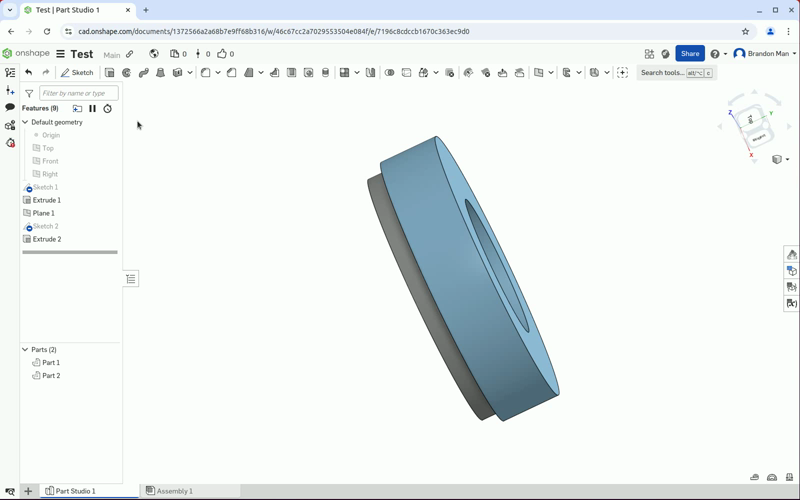
key(up, 2)
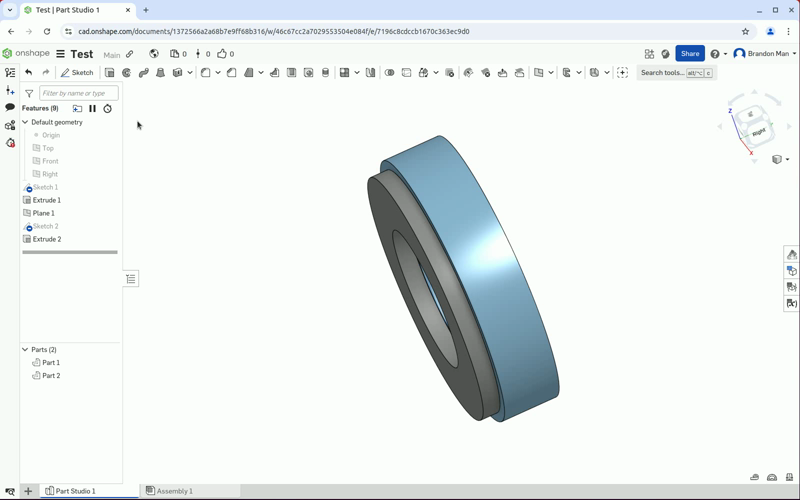
key(right, 2)
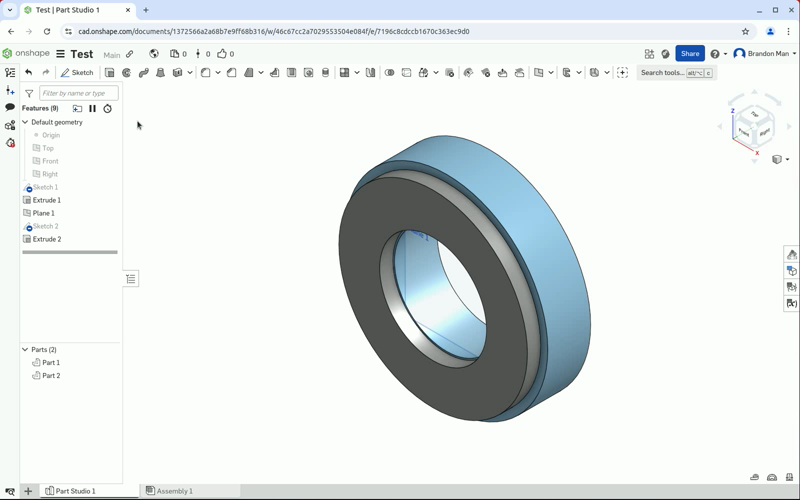
mouse_move(73, 189)
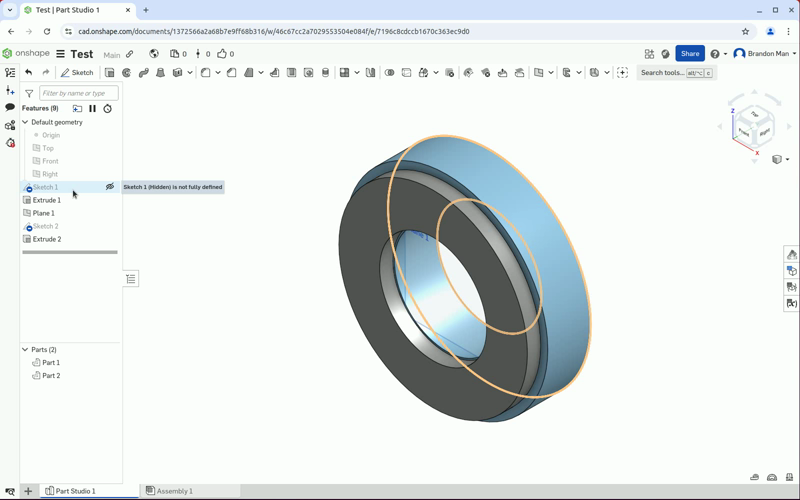
click(73, 189)